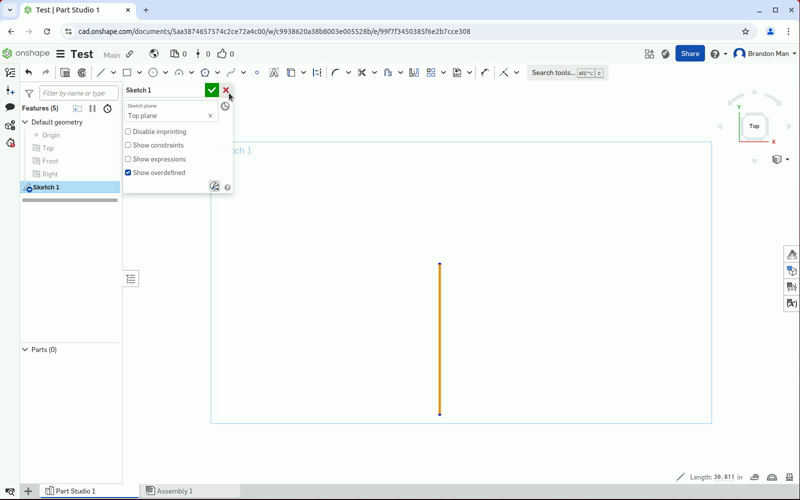
key(shift+h)
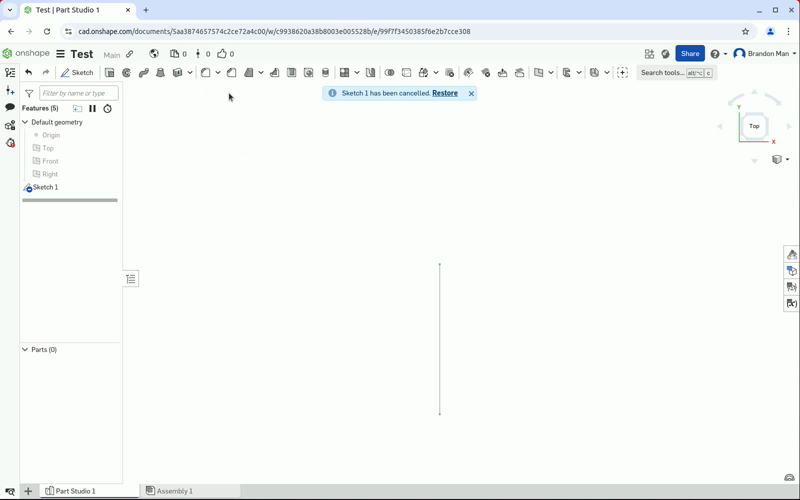
key(shift+s)
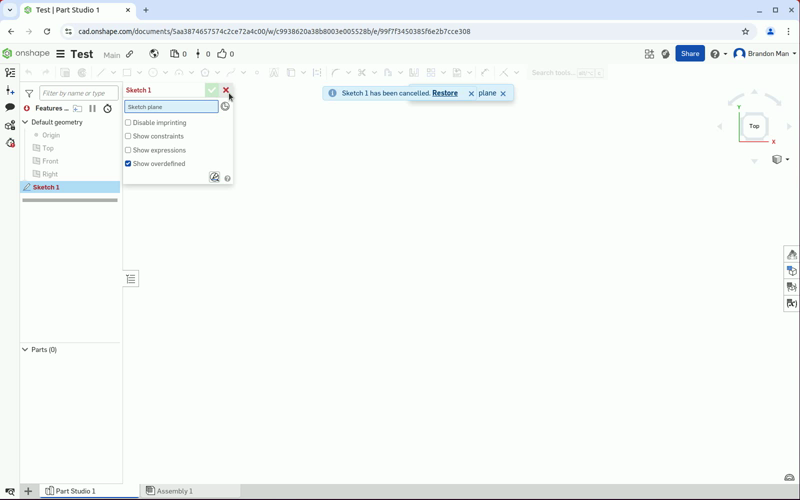
mouse_move(73, 150)
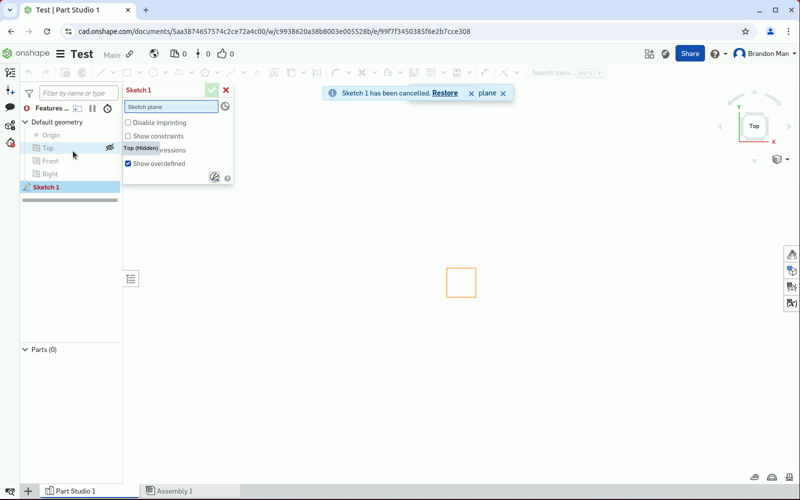
click(73, 150)
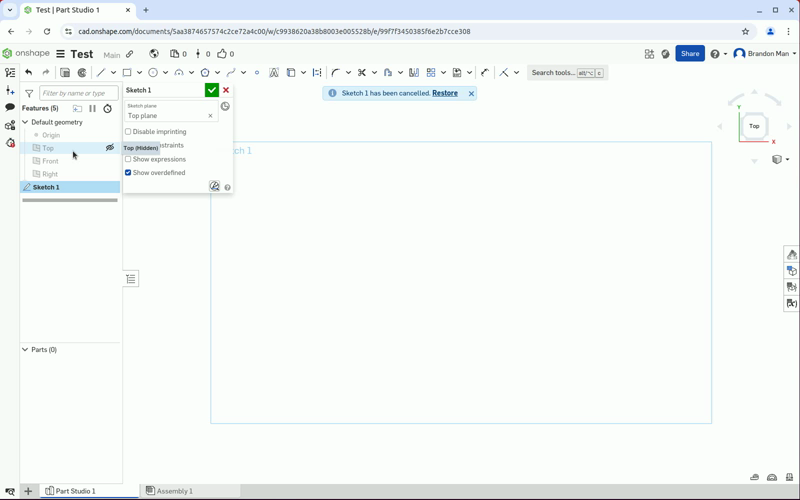
mouse_move(73, 352)
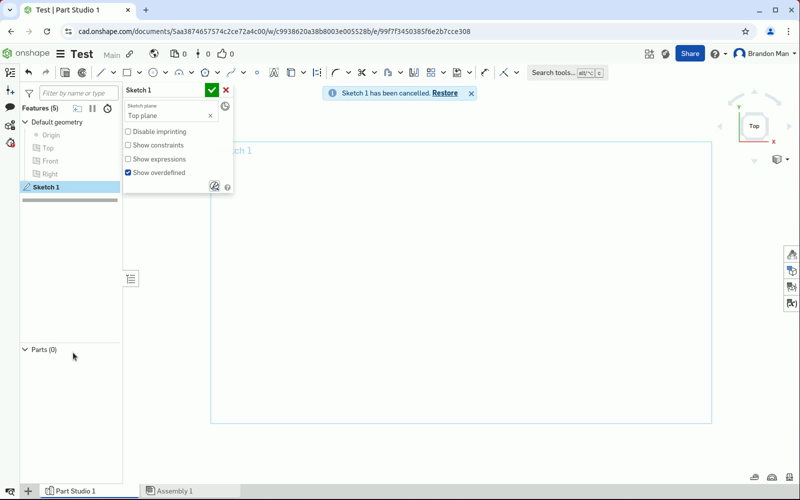
key(y)
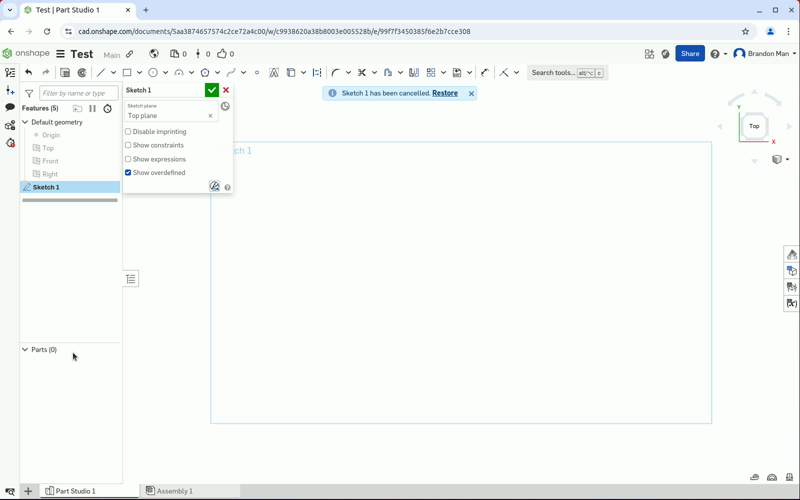
key(a)
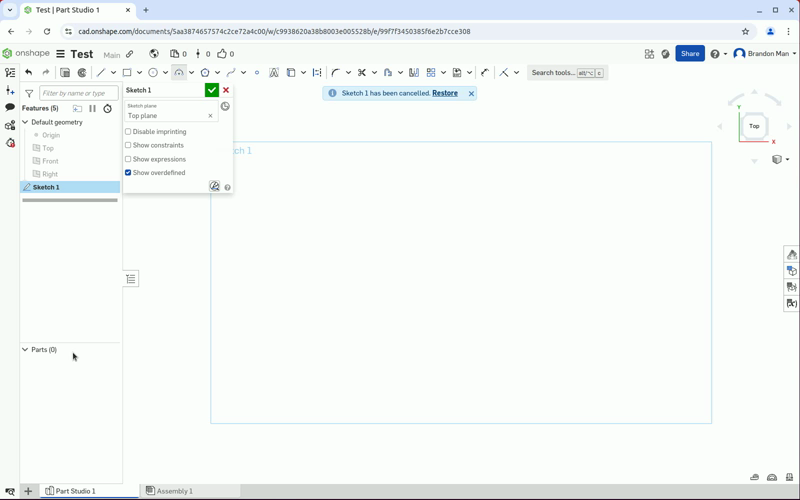
key_down(shift)
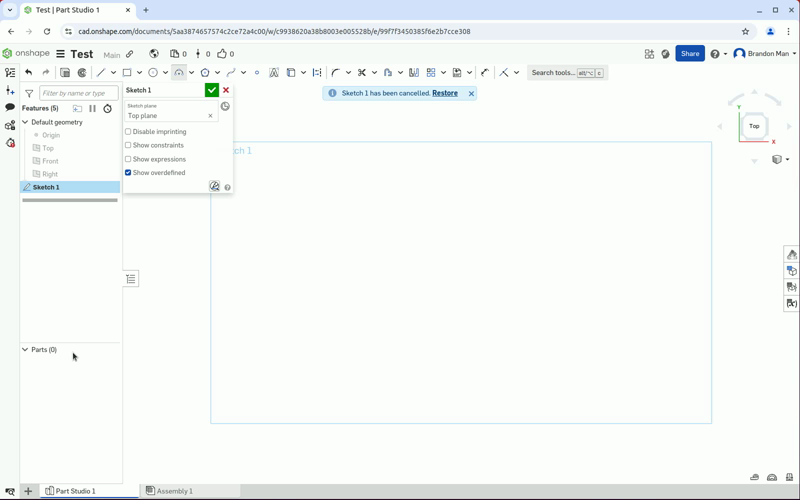
mouse_move(393, 362)
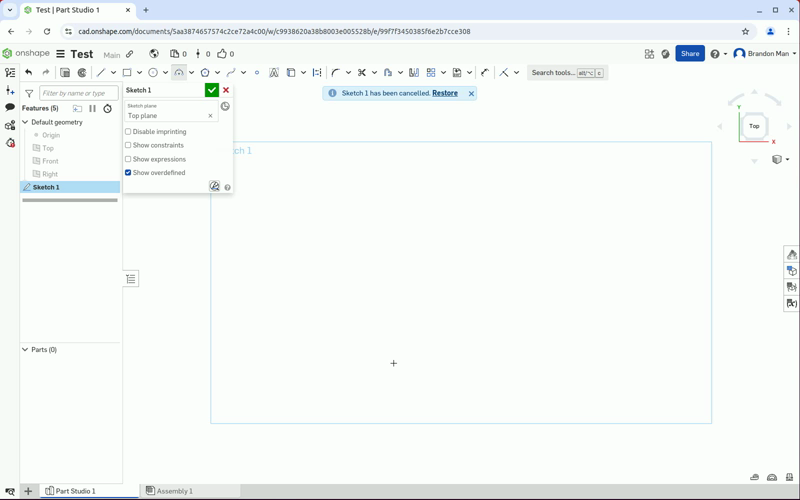
click(393, 362)
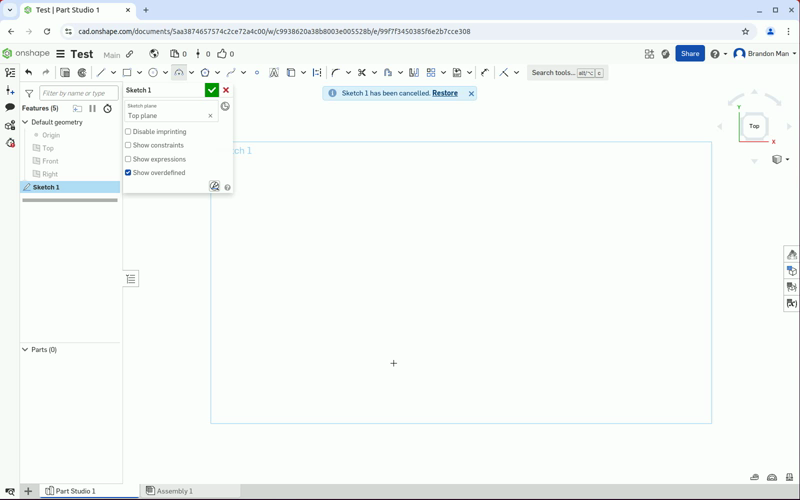
key_up(shift)
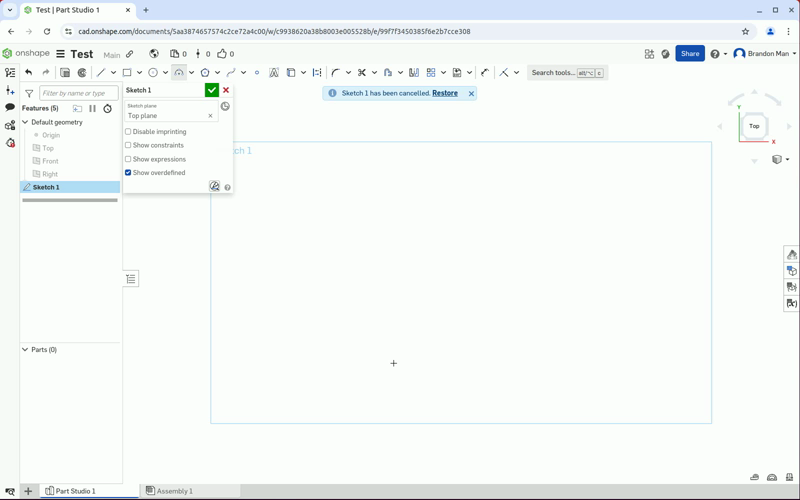
key_down(shift)
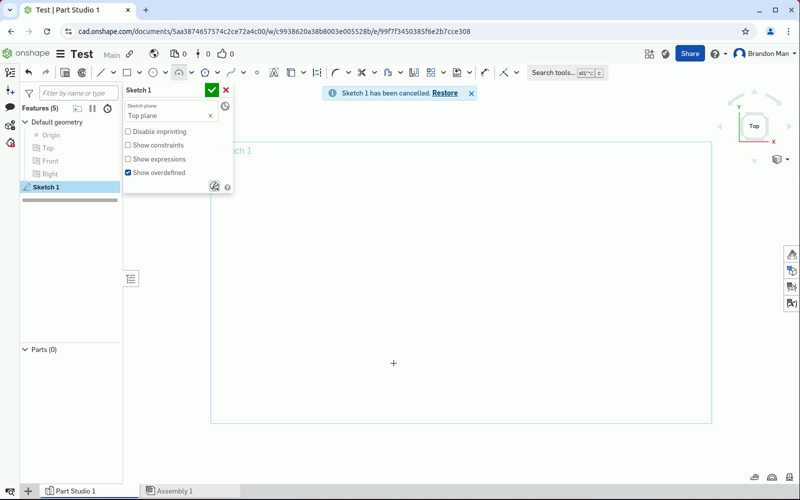
mouse_move(427, 395)
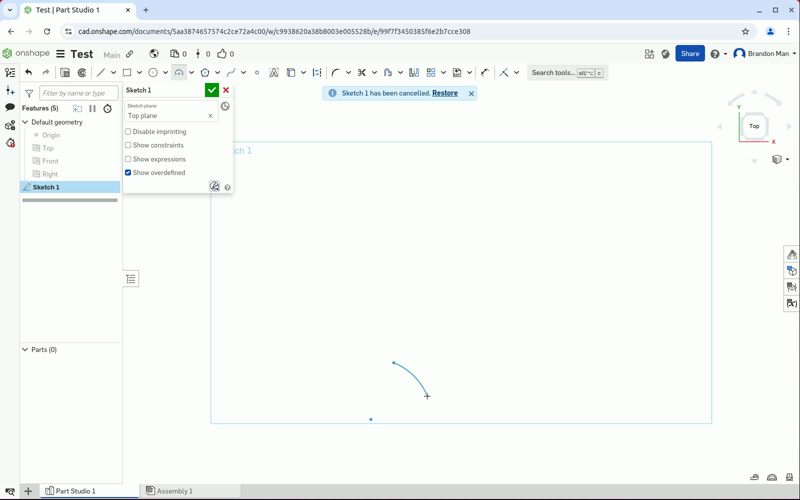
click(427, 395)
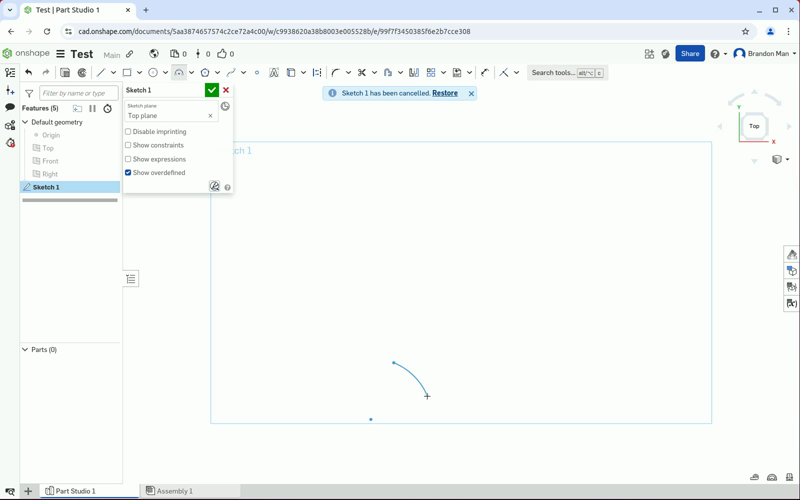
mouse_move(403, 386)
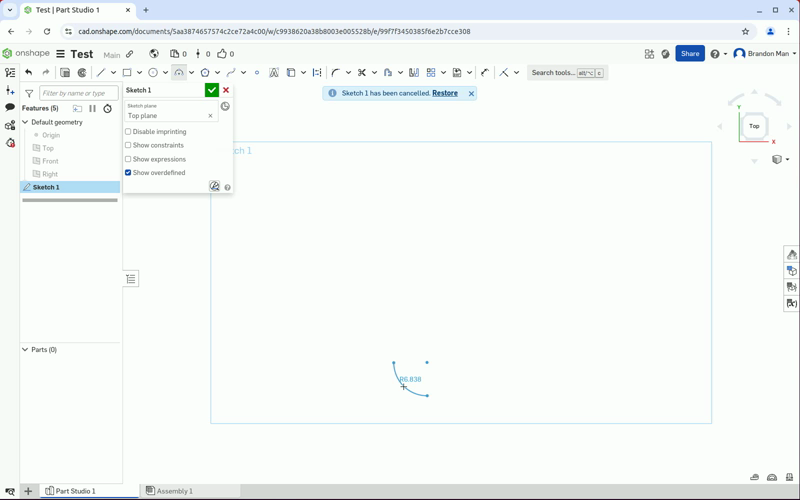
click(403, 386)
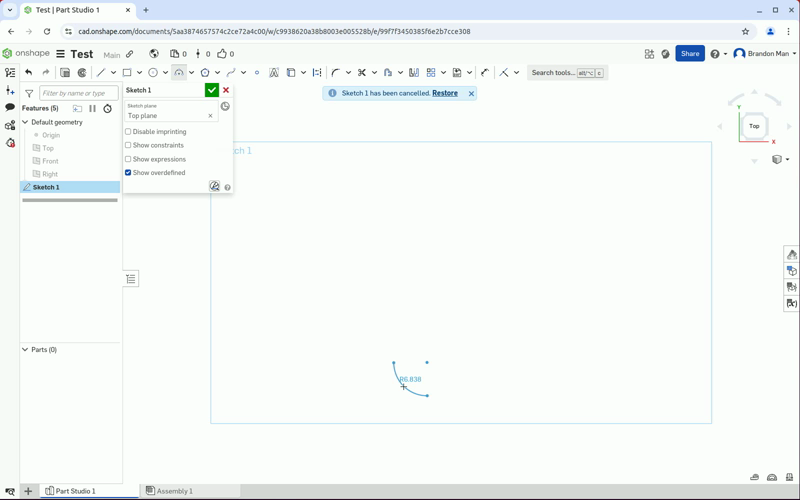
key_up(shift)
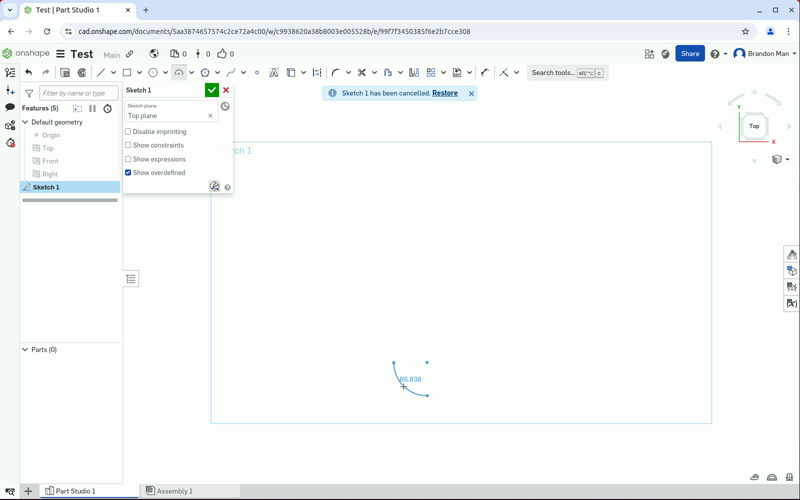
key(esc)
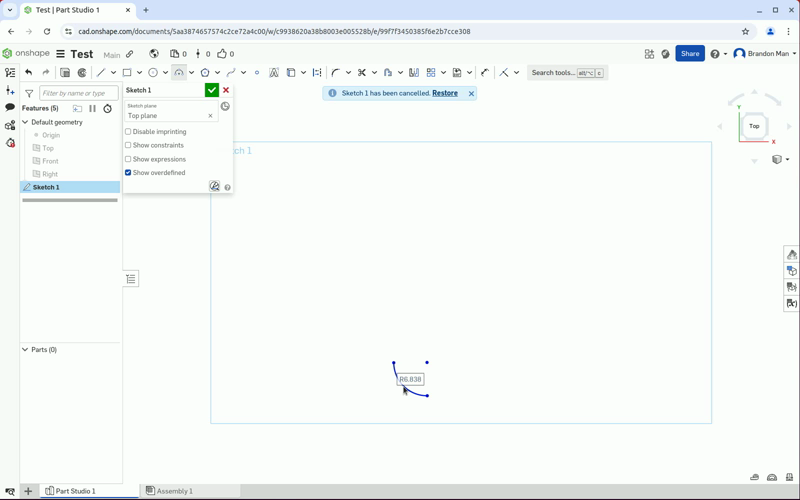
key(l)
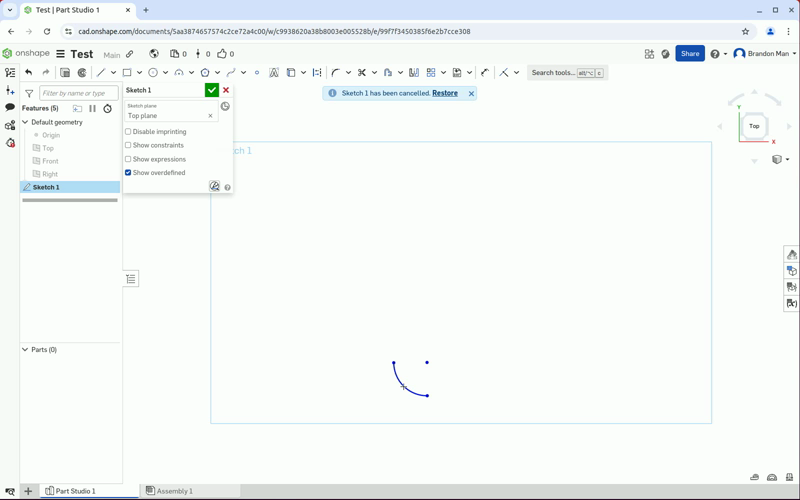
mouse_move(427, 395)
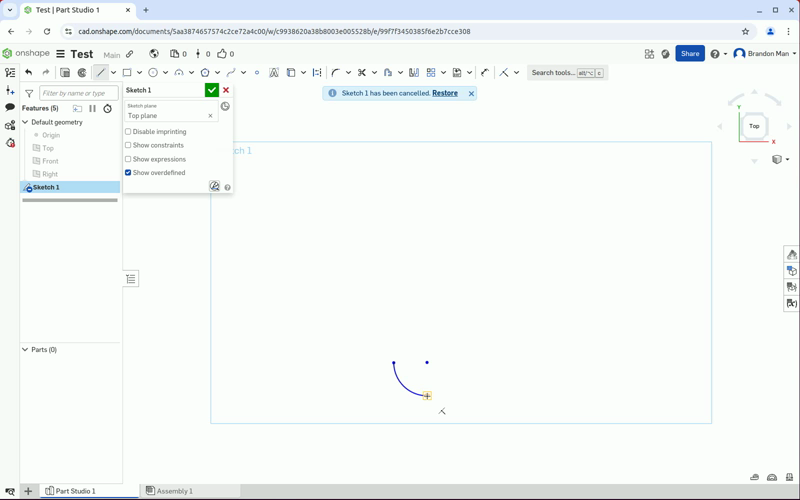
click(427, 395)
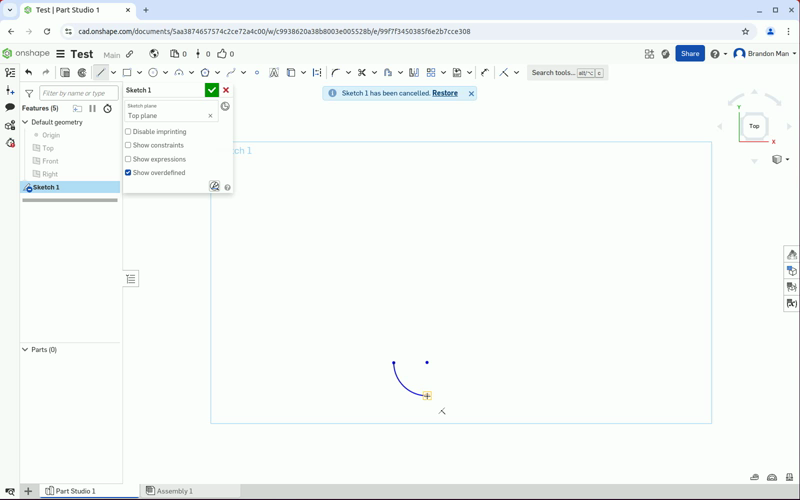
key_down(shift)
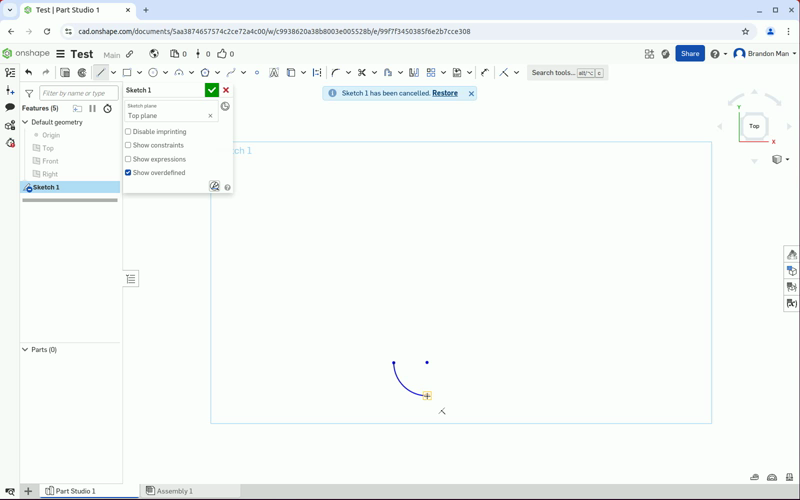
mouse_move(493, 395)
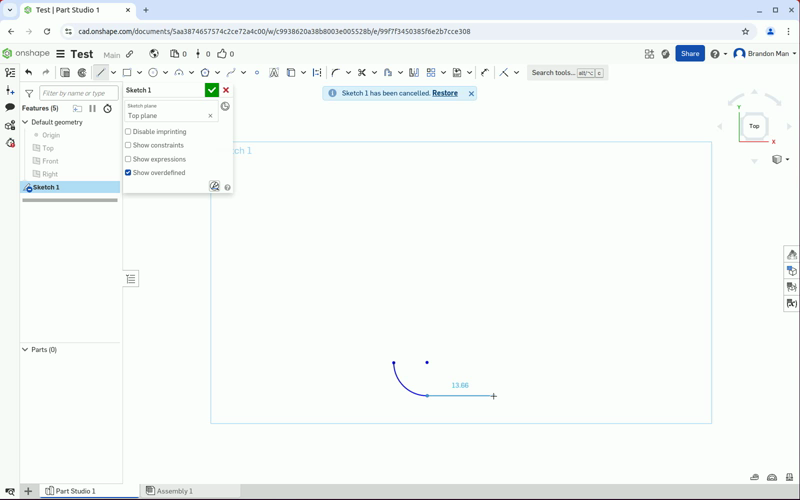
click(493, 395)
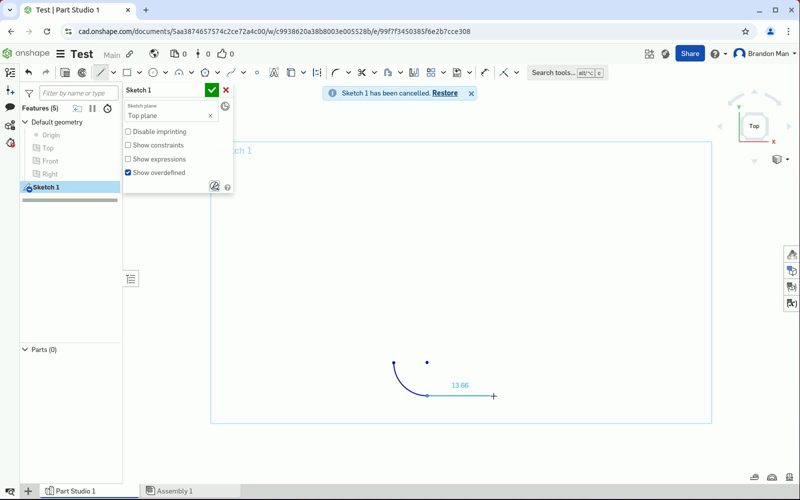
key_up(shift)
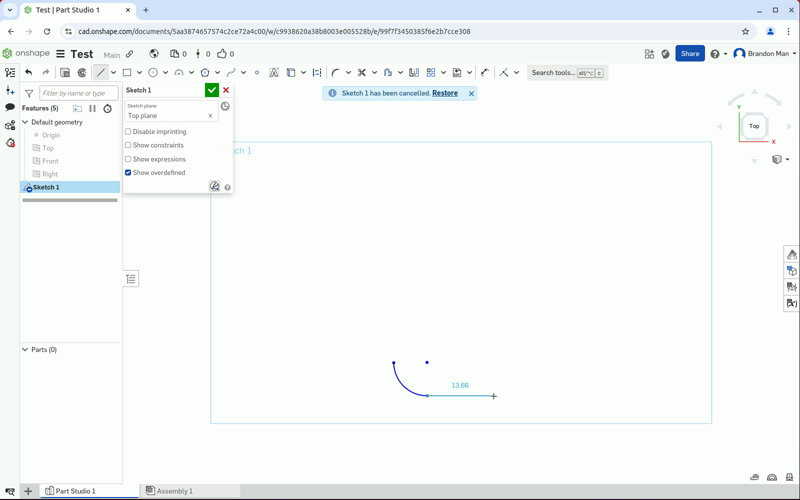
key(esc)
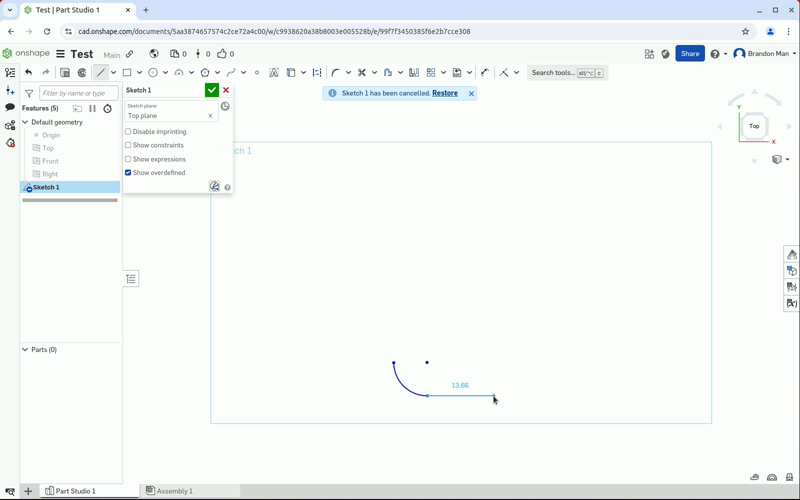
key(a)
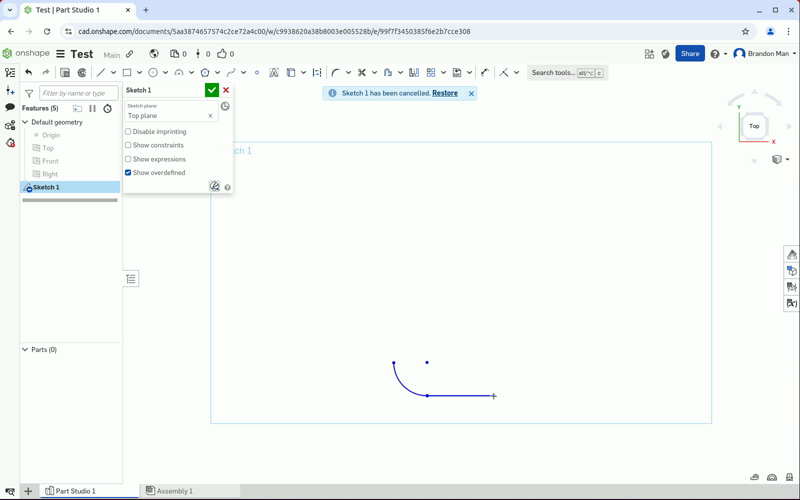
mouse_move(493, 395)
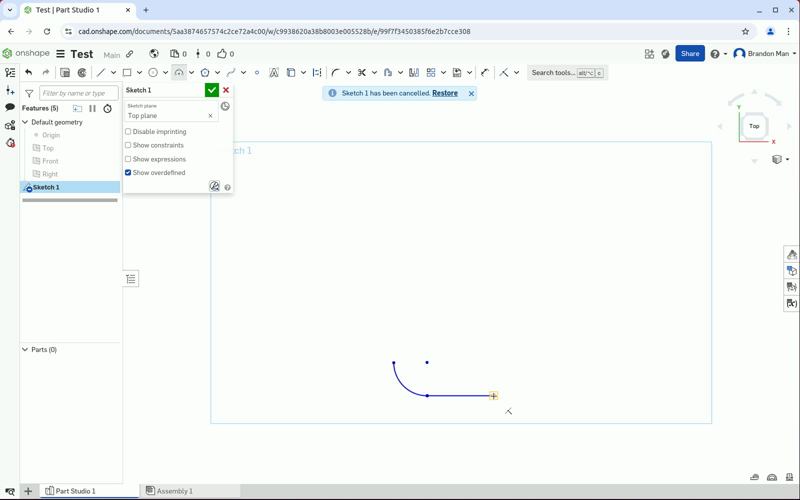
click(493, 395)
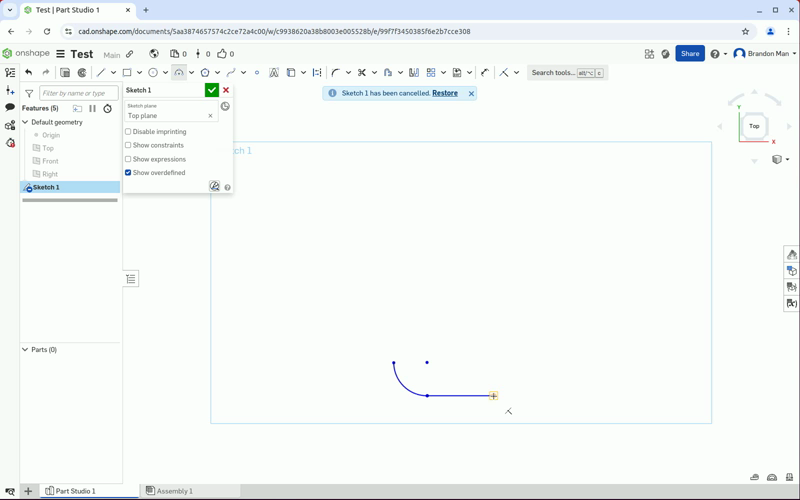
key_down(shift)
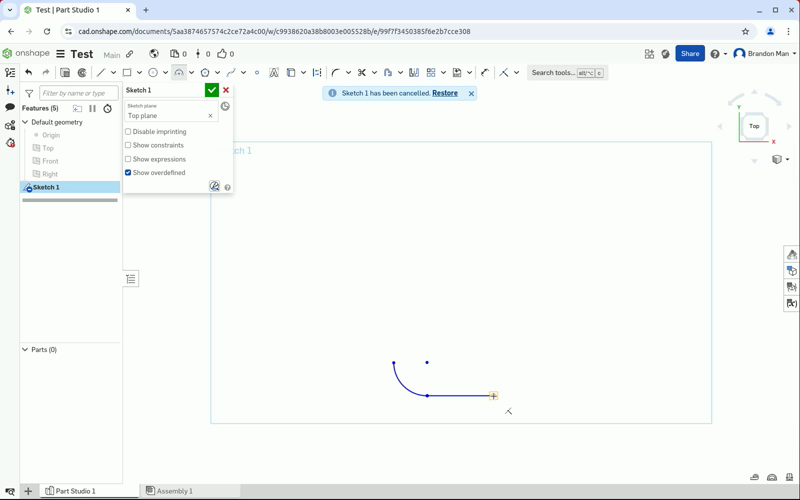
mouse_move(526, 362)
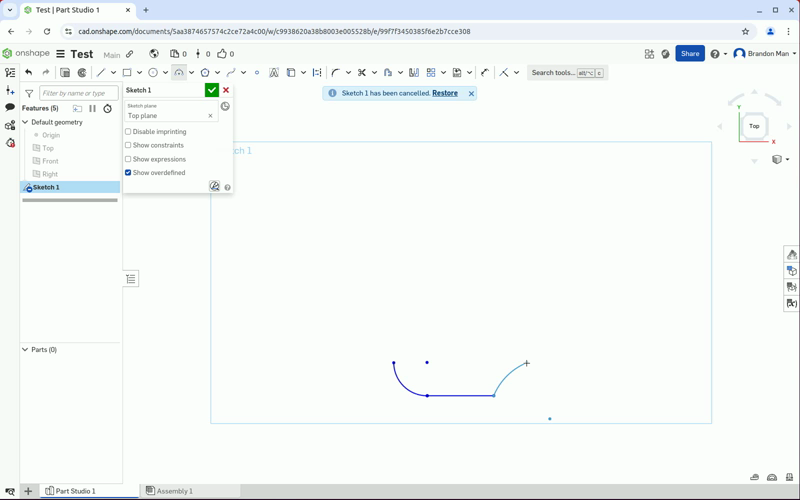
click(526, 362)
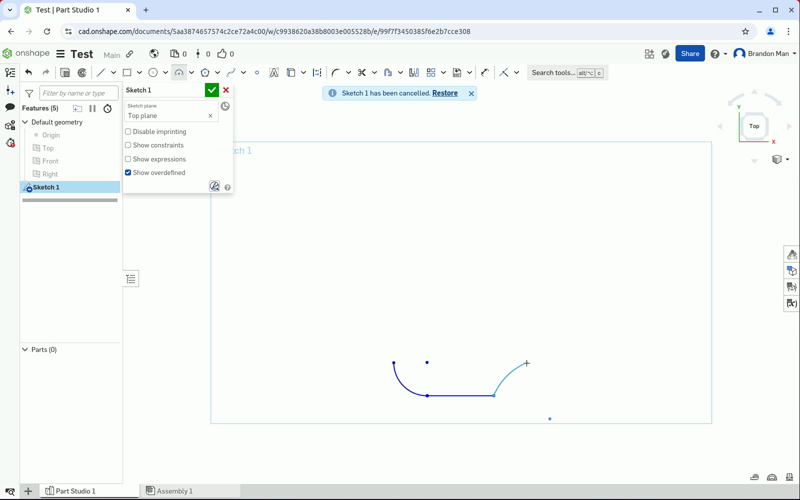
mouse_move(516, 386)
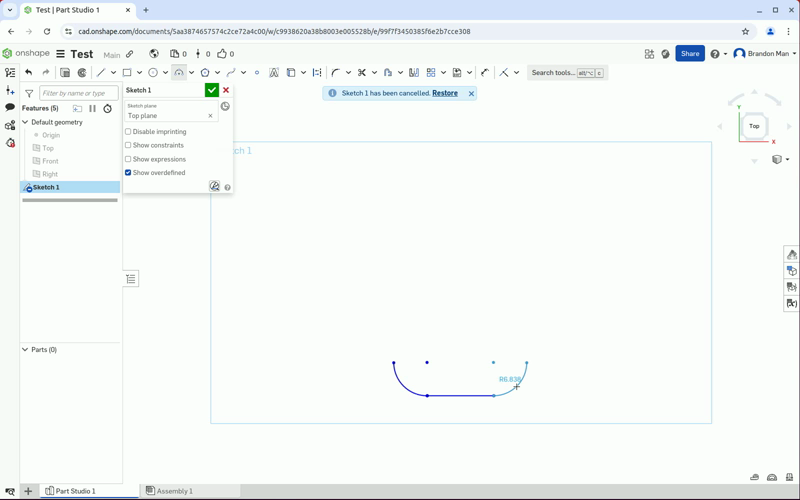
click(516, 386)
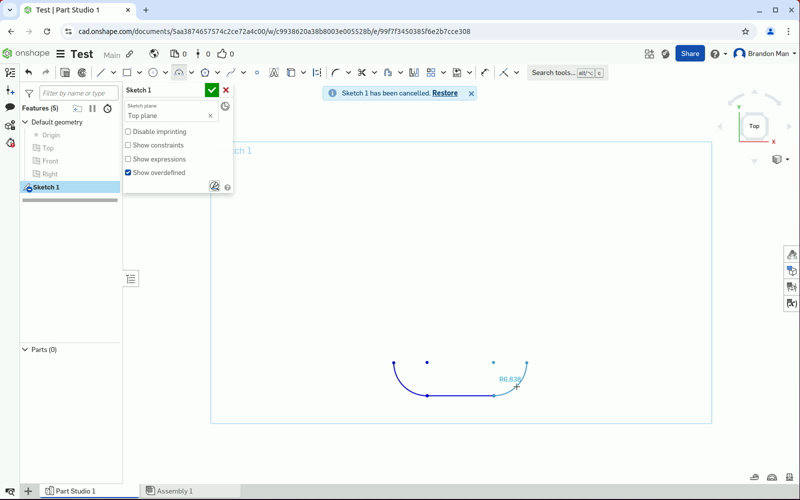
key_up(shift)
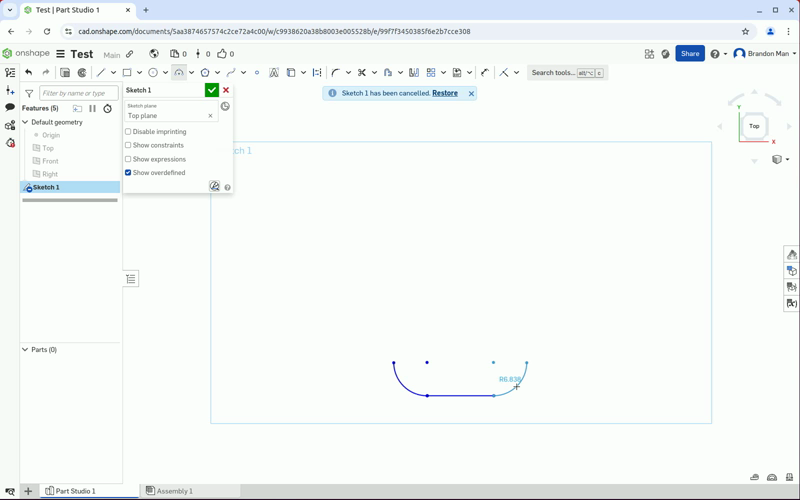
key(esc)
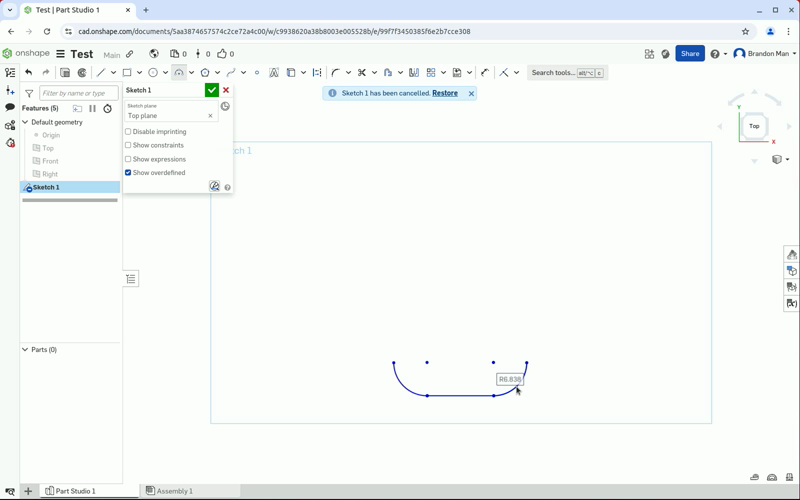
key(l)
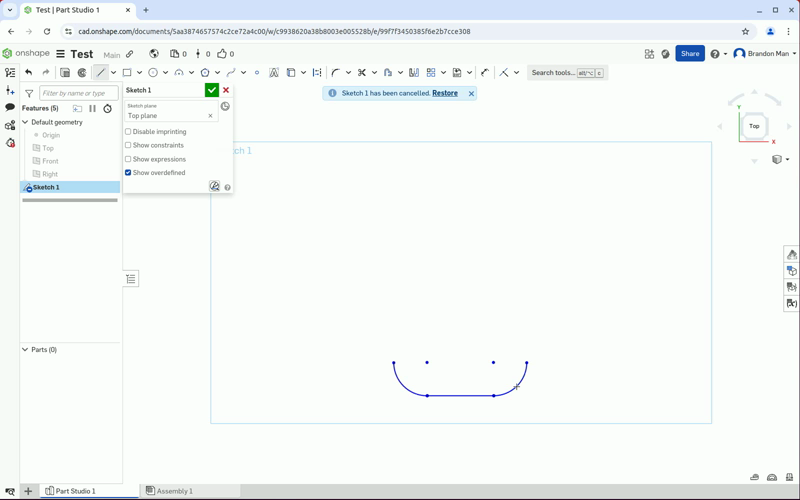
mouse_move(526, 362)
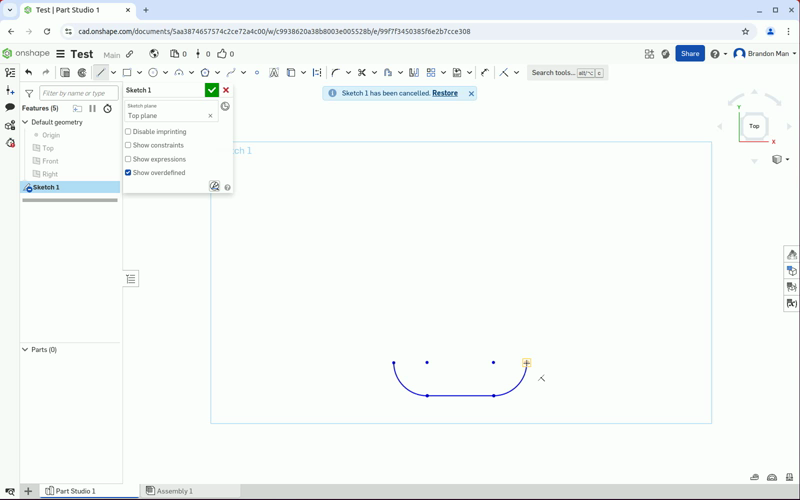
click(526, 362)
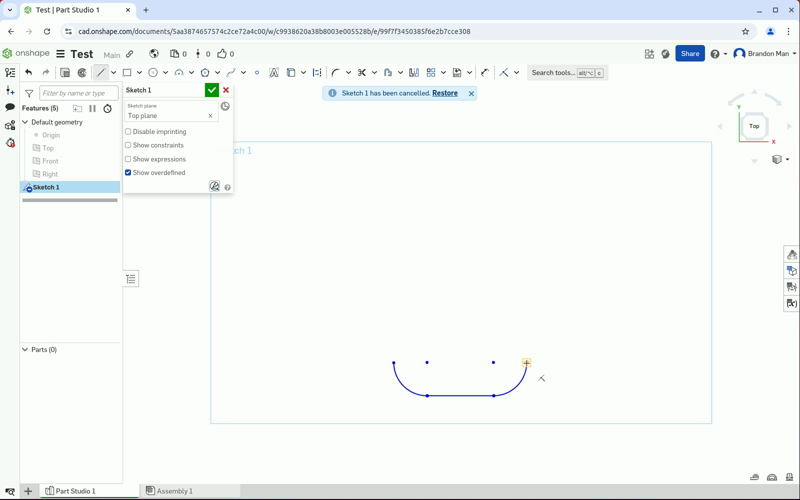
key_down(shift)
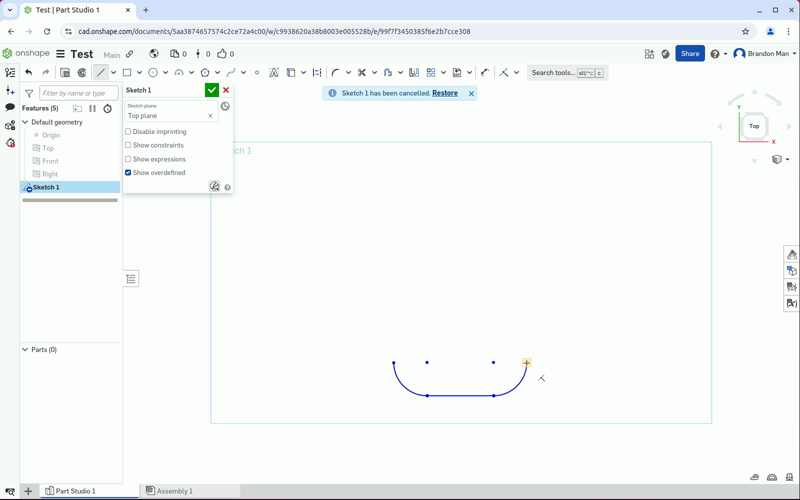
mouse_move(526, 196)
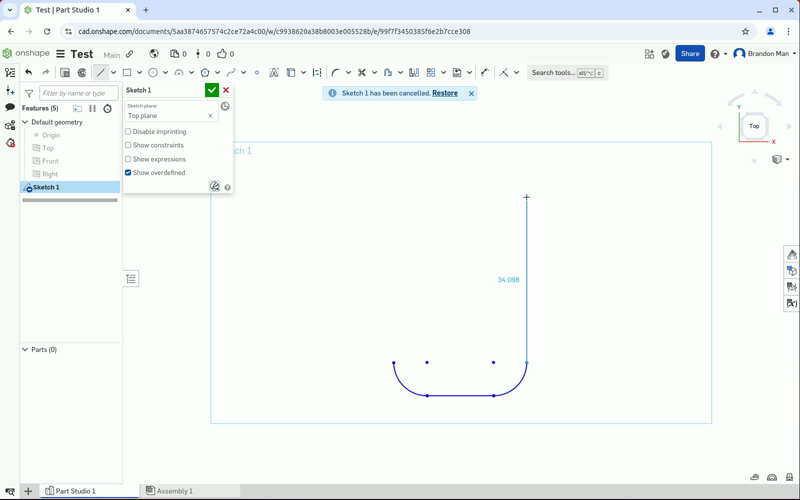
click(526, 196)
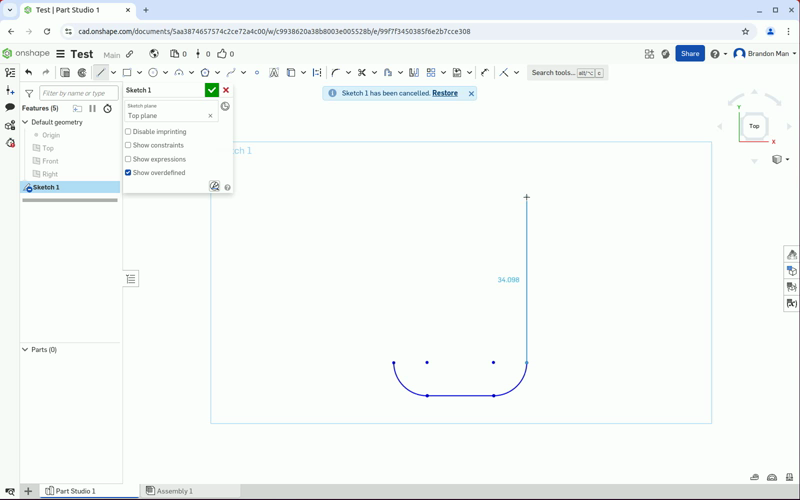
key_up(shift)
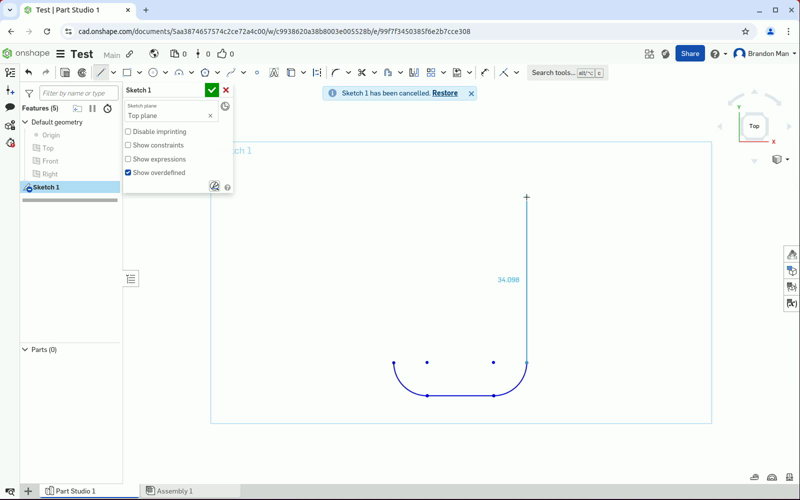
key_down(shift)
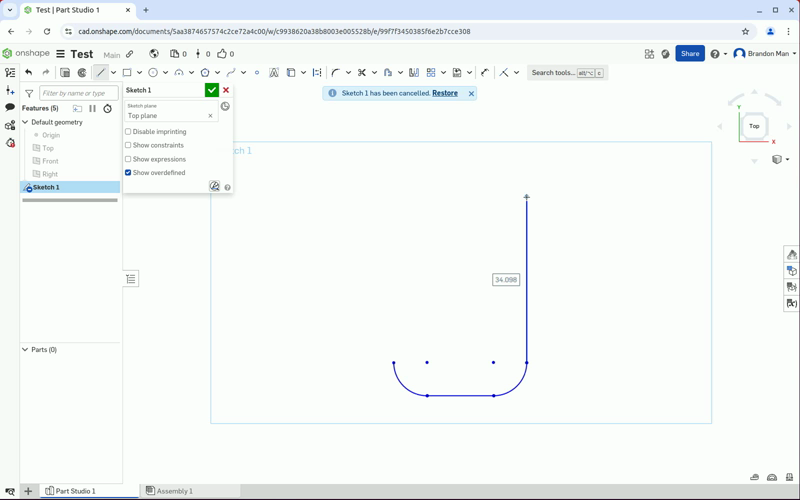
mouse_move(393, 196)
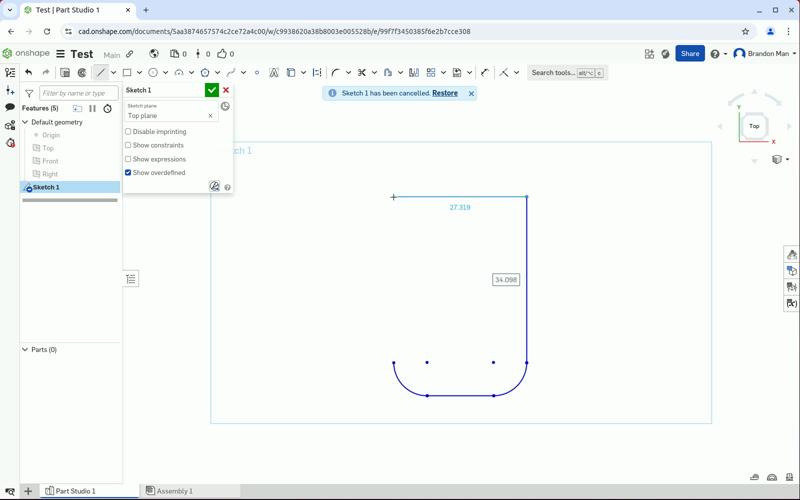
click(393, 196)
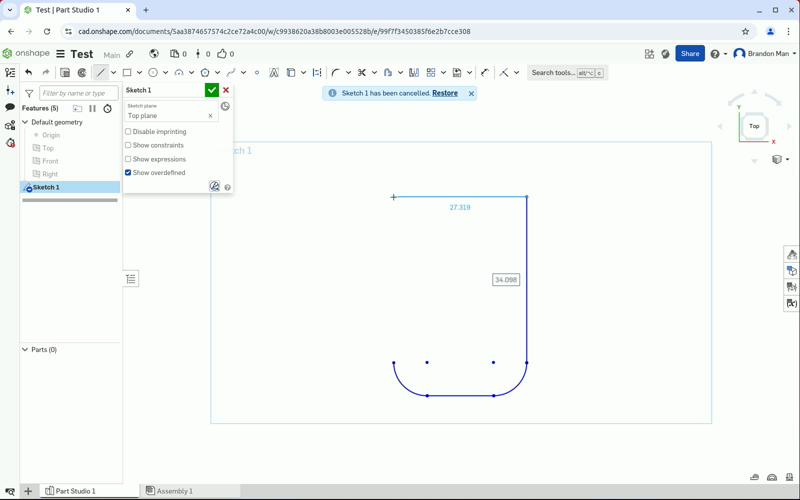
key_up(shift)
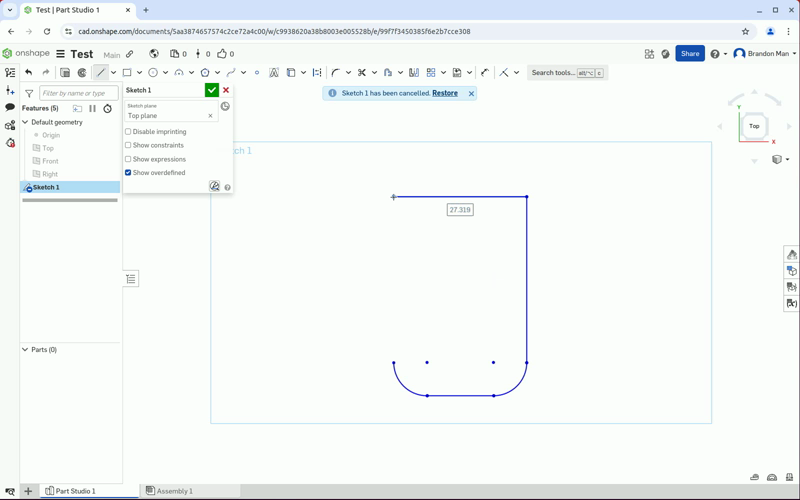
key_down(shift)
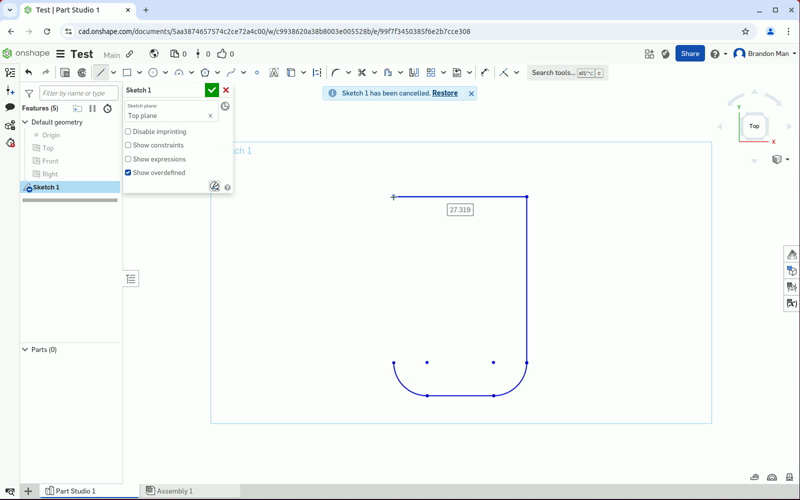
mouse_move(393, 362)
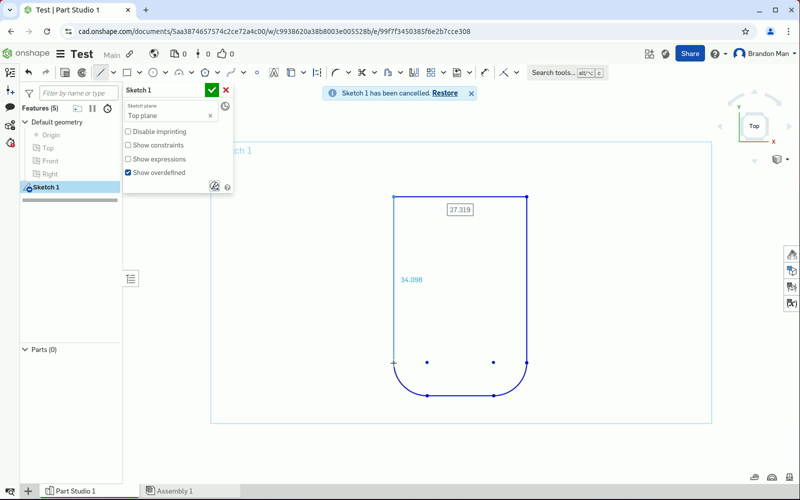
key_up(shift)
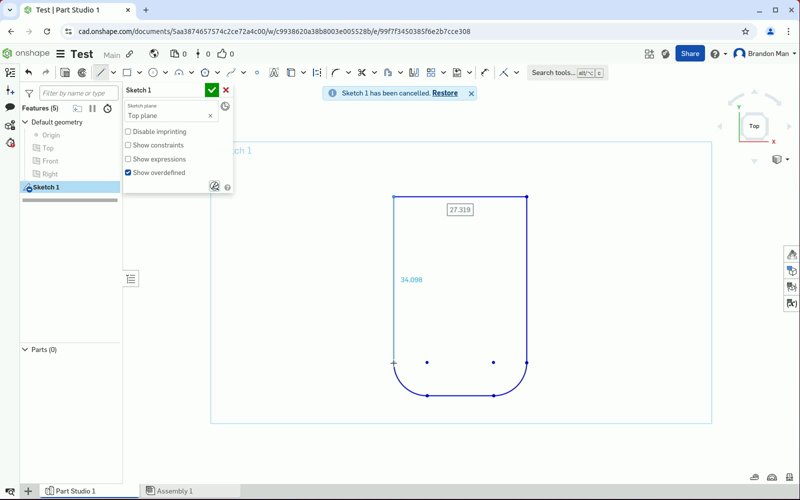
click(393, 362)
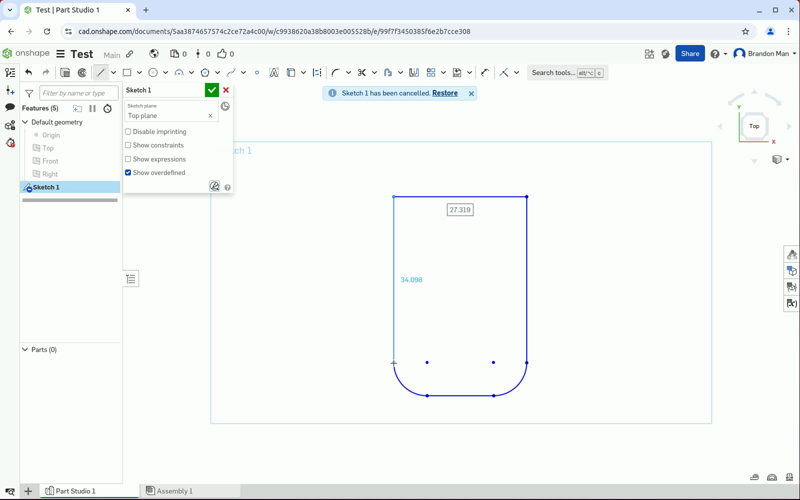
key(esc)
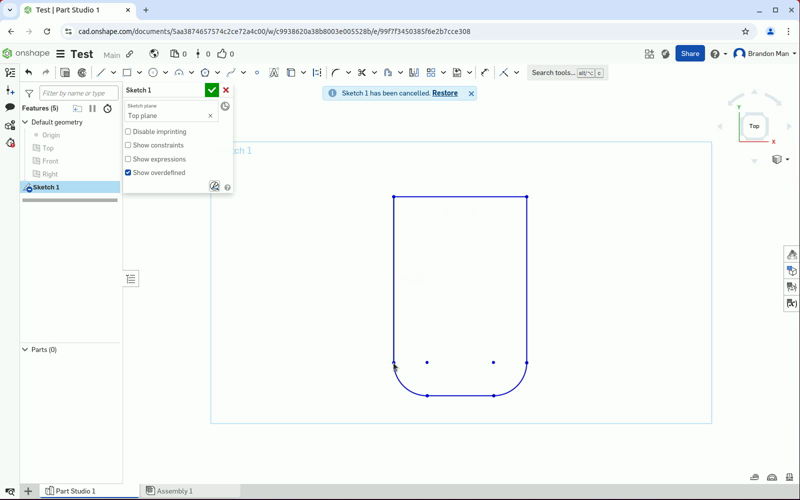
key(c)
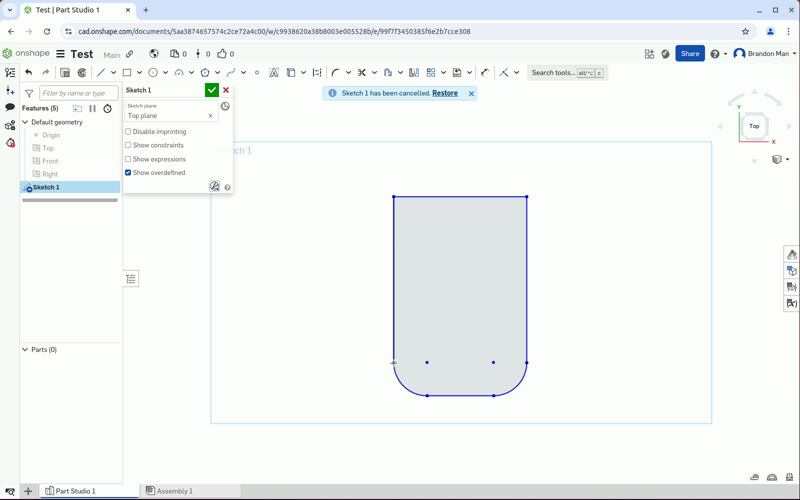
key_down(shift)
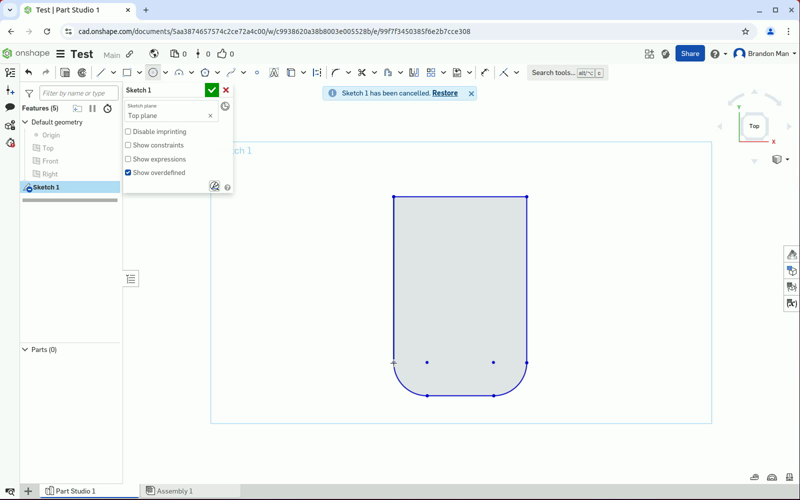
mouse_move(427, 362)
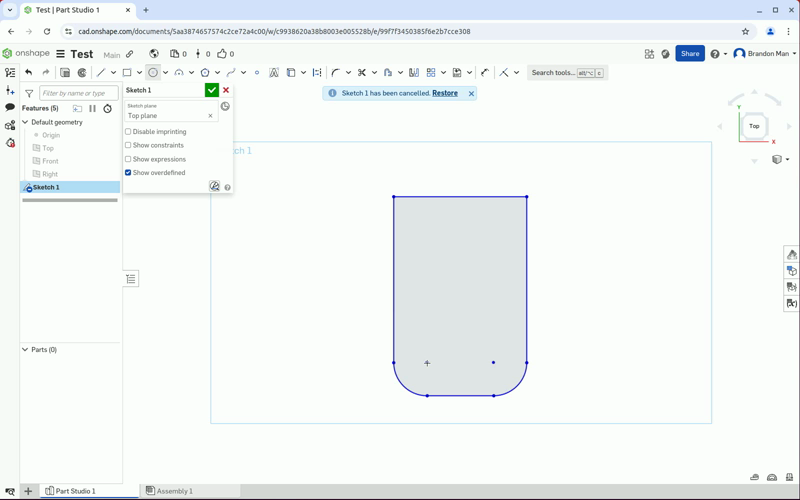
click(427, 362)
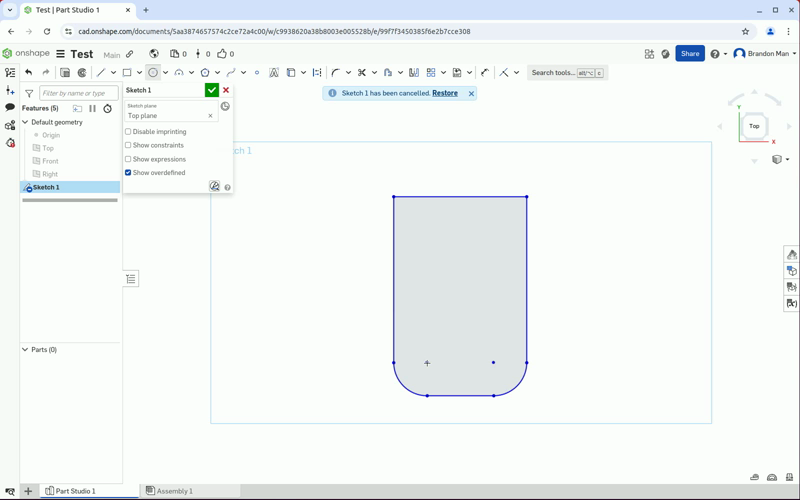
key_up(shift)
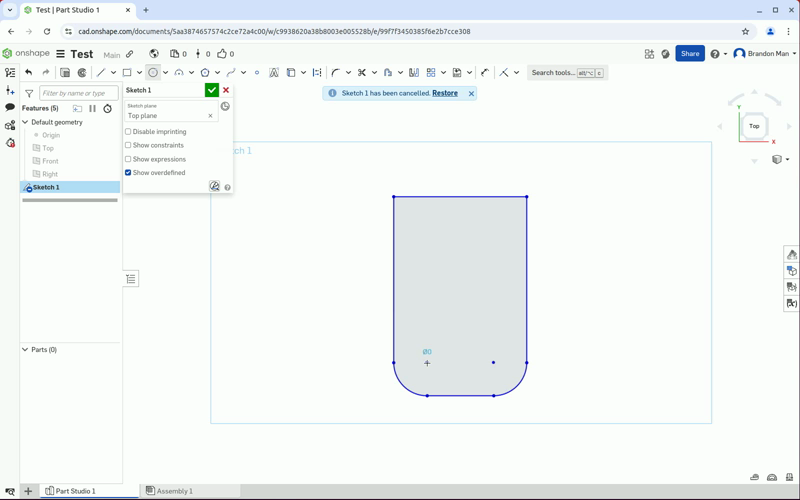
mouse_move(441, 362)
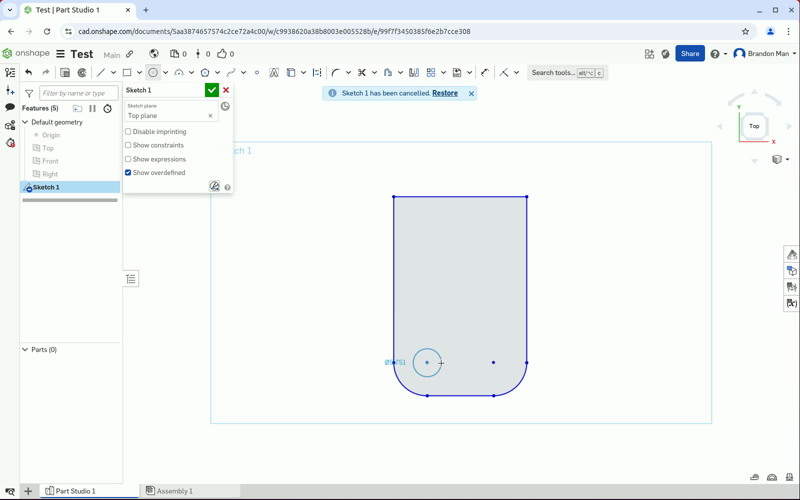
click(441, 362)
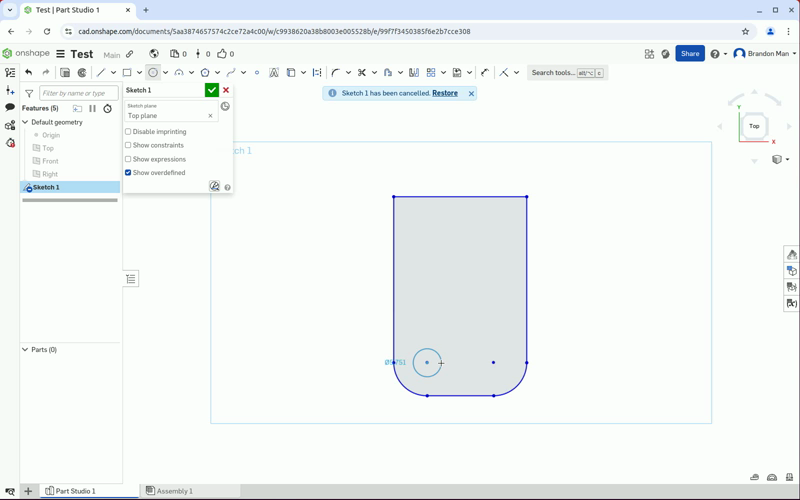
key(esc)
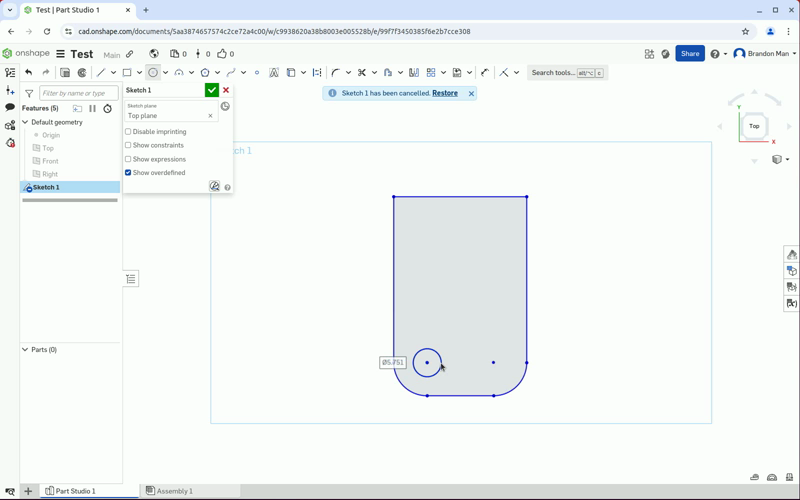
key(c)
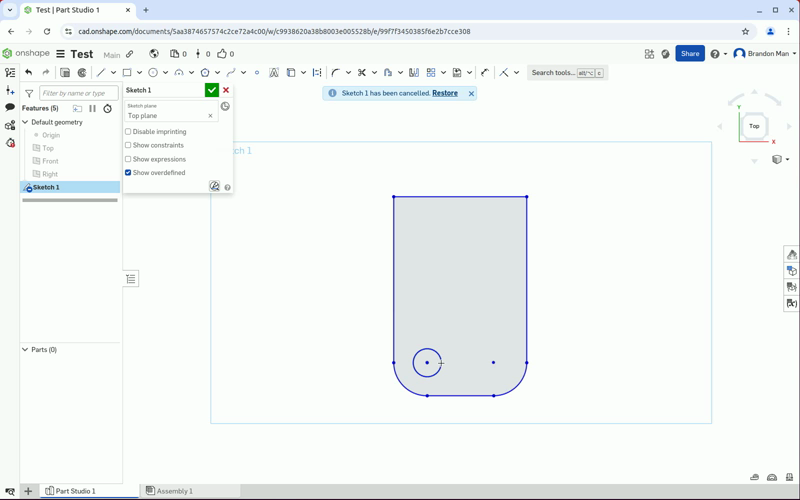
key_down(shift)
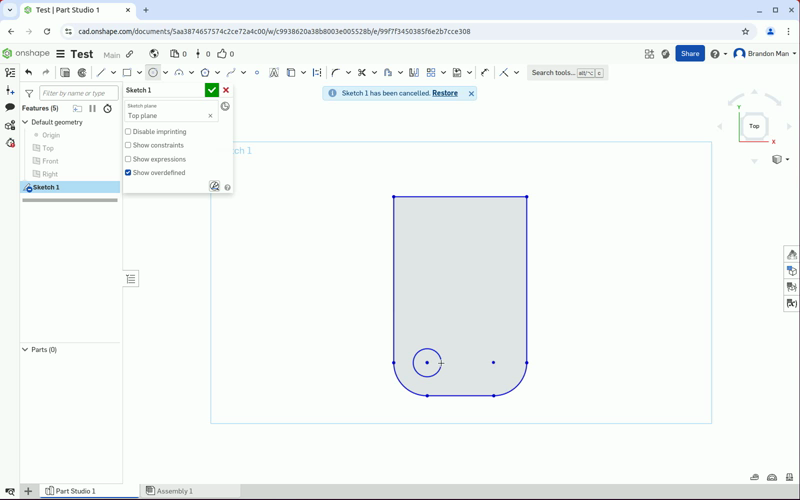
mouse_move(493, 362)
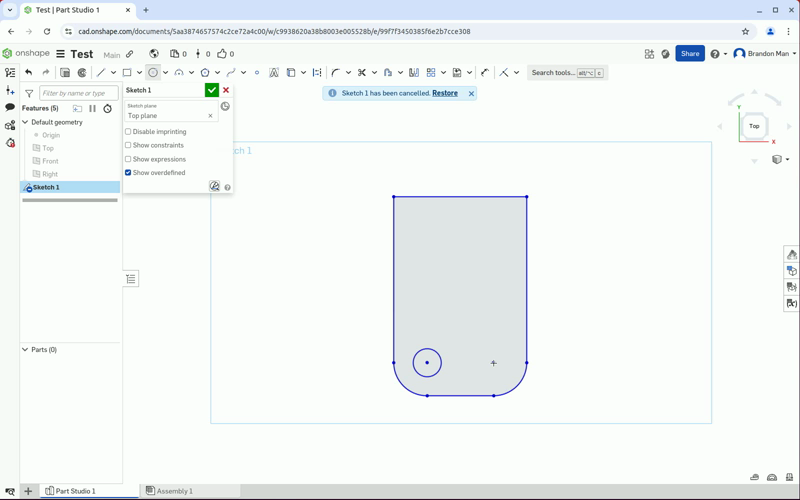
click(493, 362)
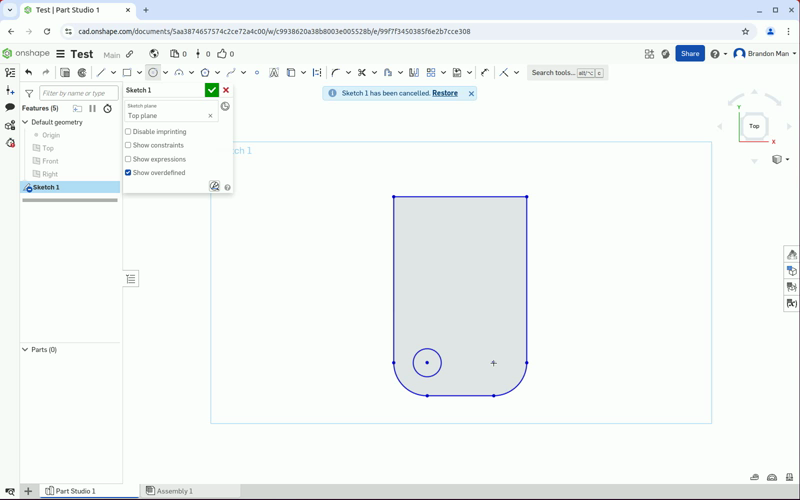
key_up(shift)
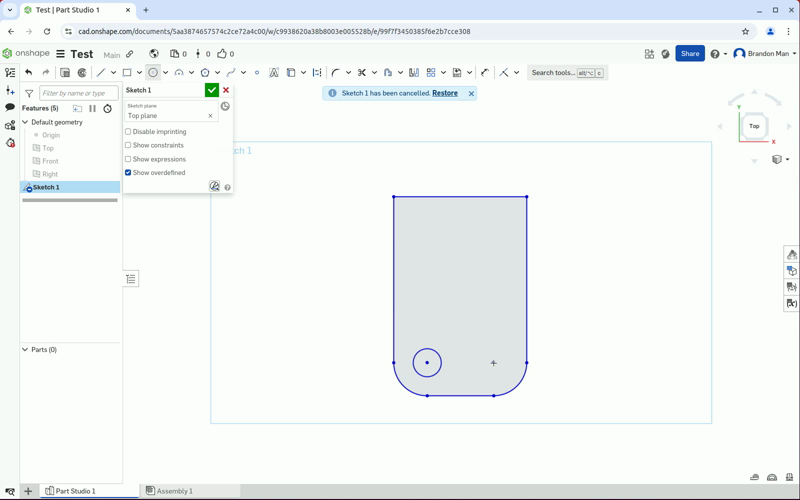
mouse_move(507, 362)
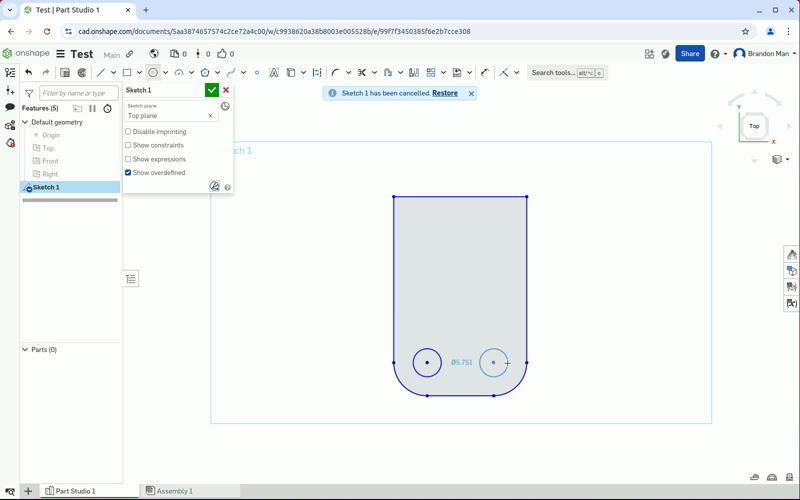
click(507, 362)
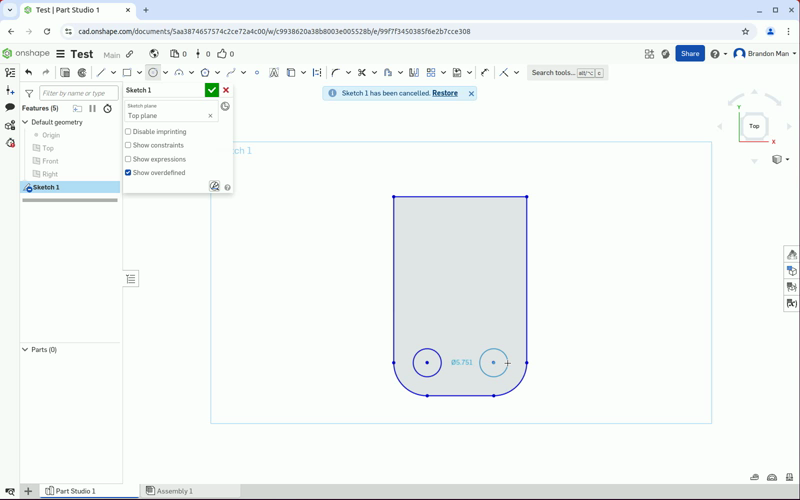
key(esc)
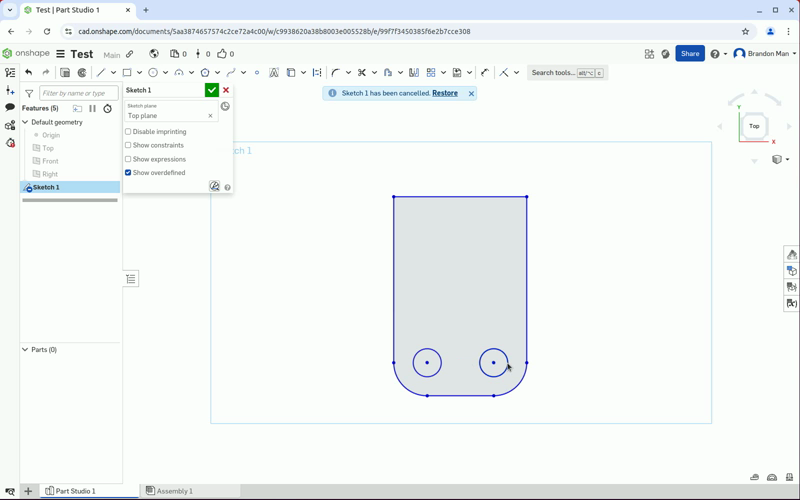
mouse_move(497, 295)
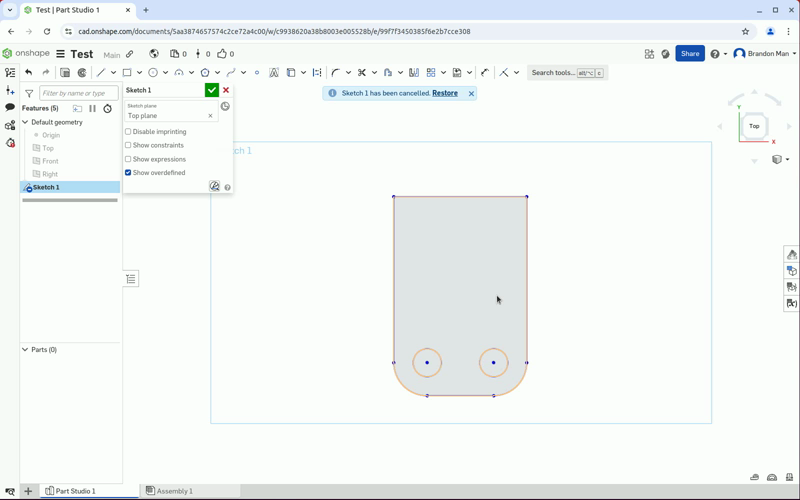
click(497, 295)
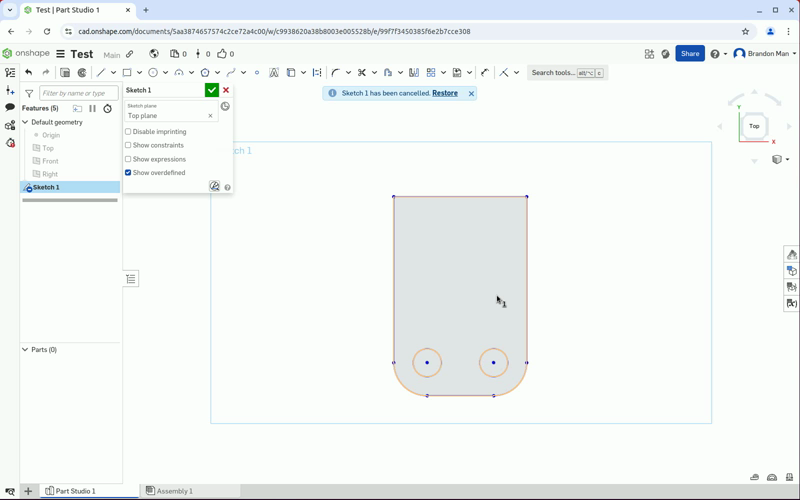
mouse_move(73, 352)
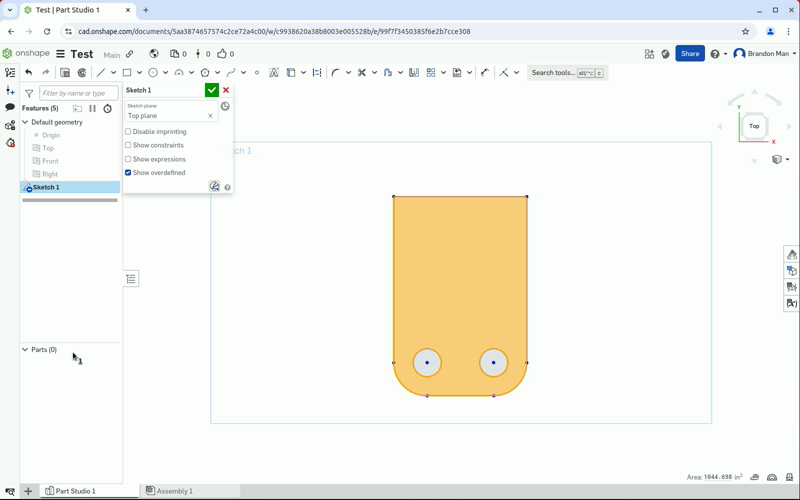
key(shift+y)
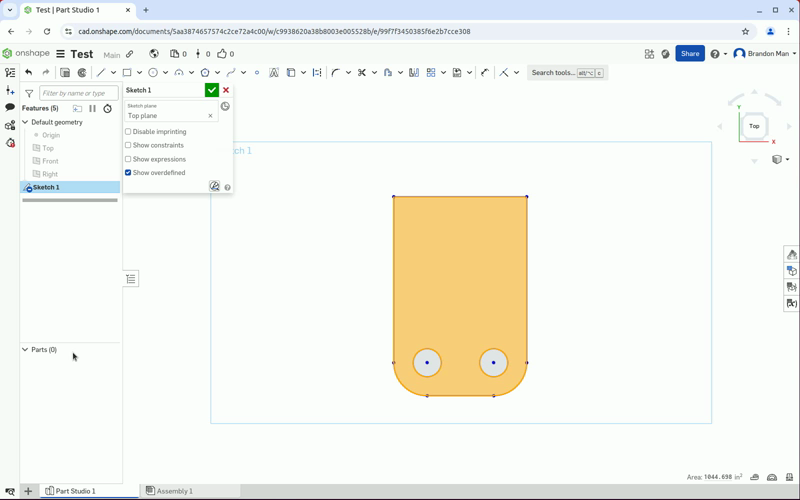
key(shift+e)
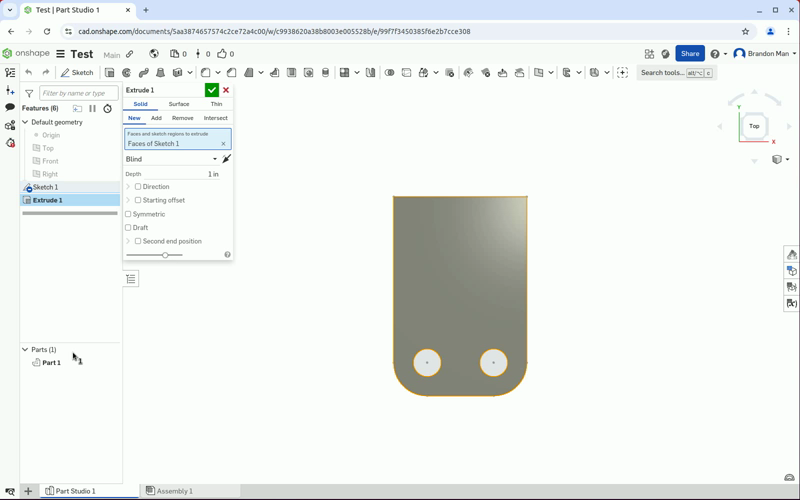
mouse_move(143, 106)
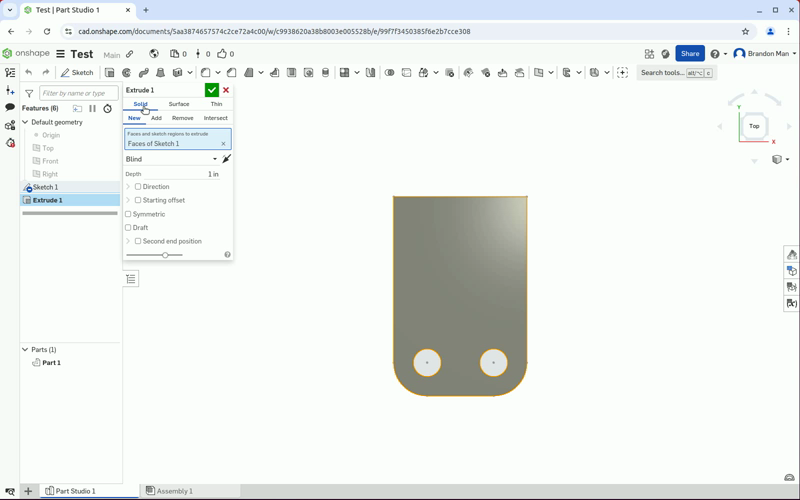
click(143, 106)
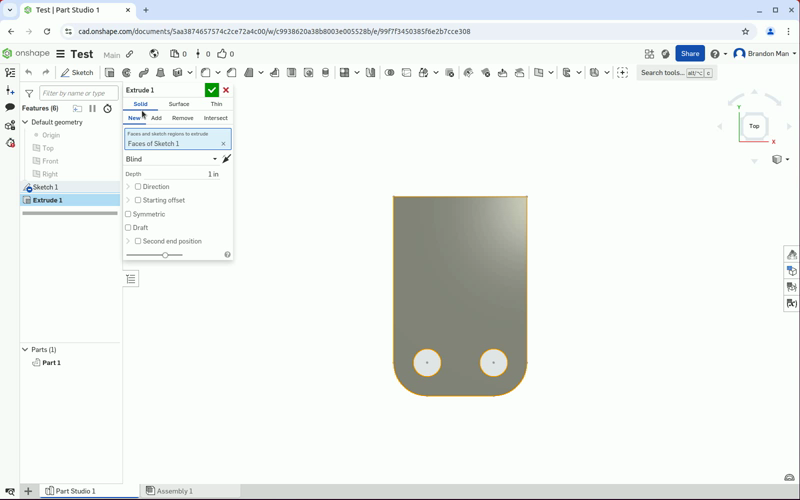
mouse_move(137, 120)
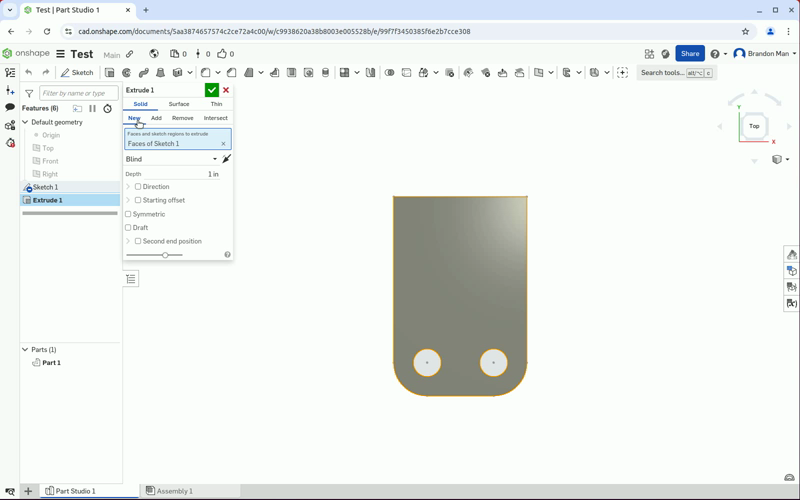
click(137, 120)
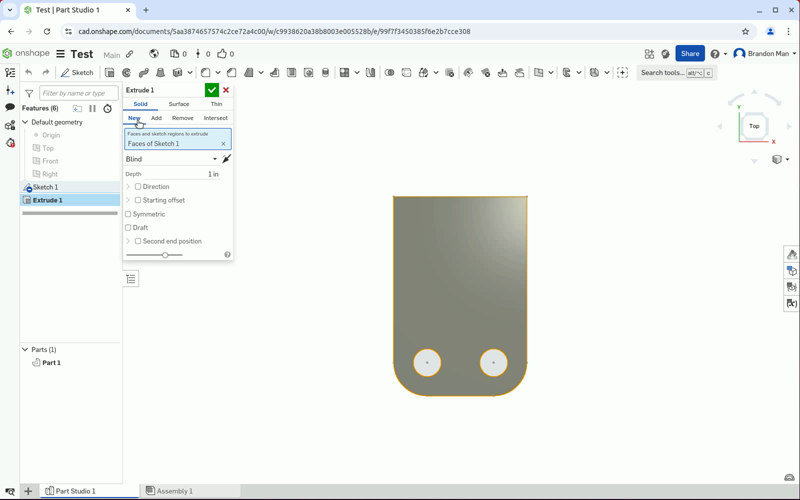
key(tab, 4)
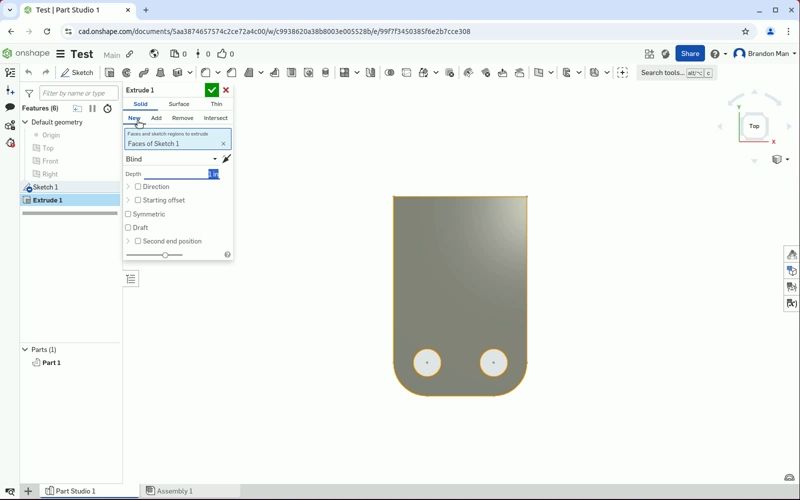
text(5.536)
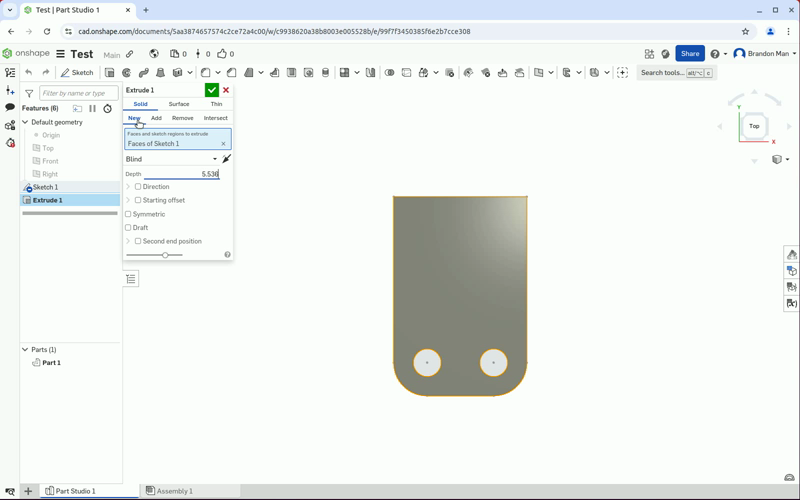
key(enter)
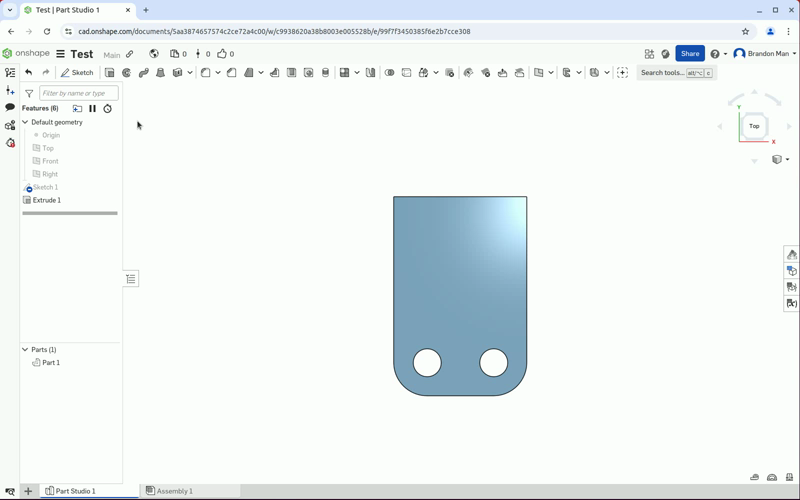
key(shift+h)
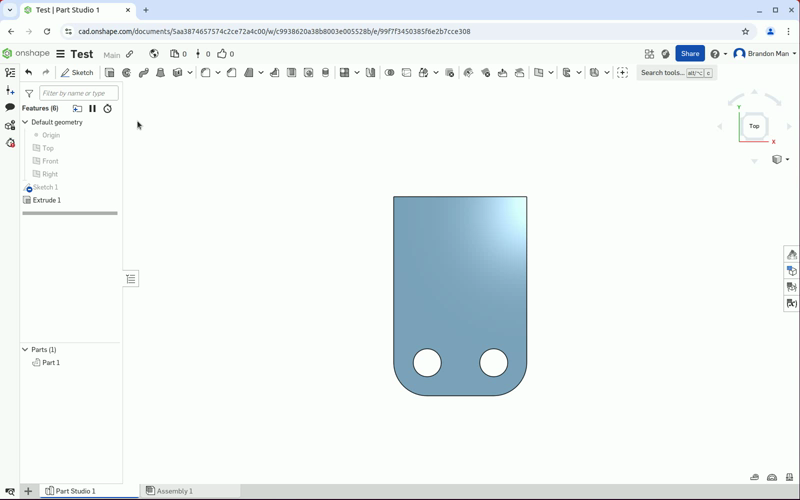
key(shift+h)
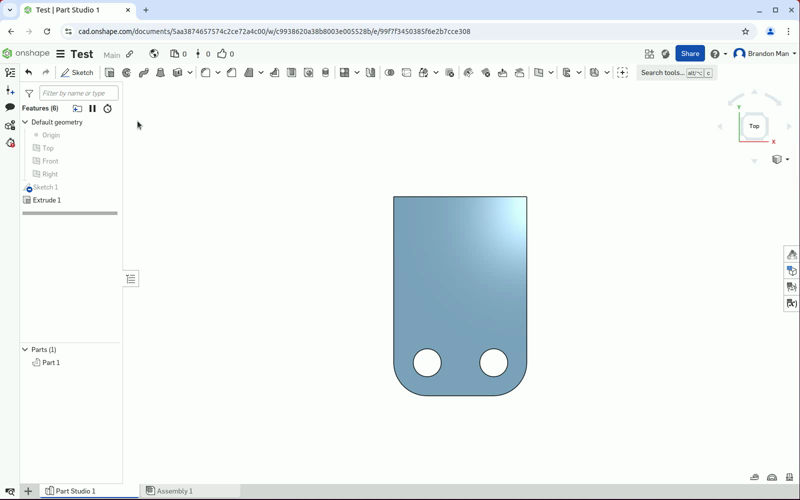
mouse_move(73, 189)
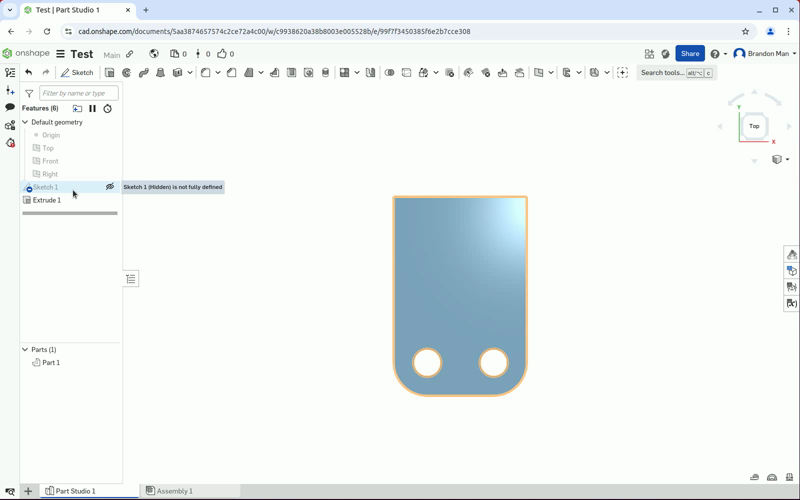
click(73, 189)
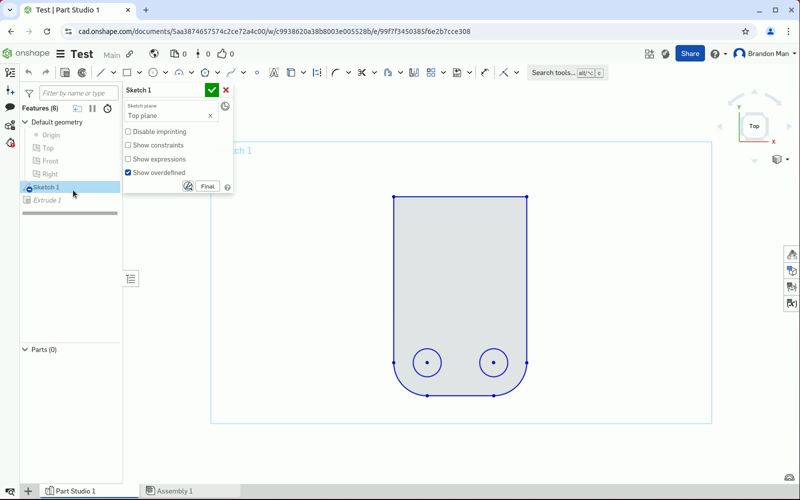
mouse_move(229, 92)
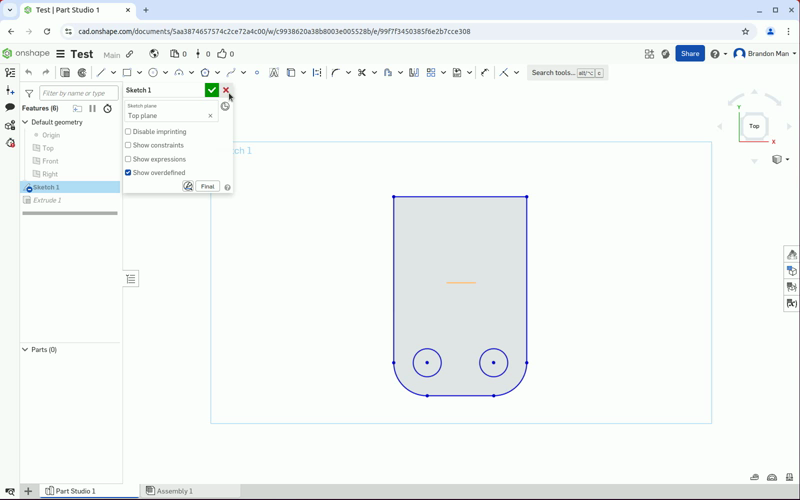
click(229, 92)
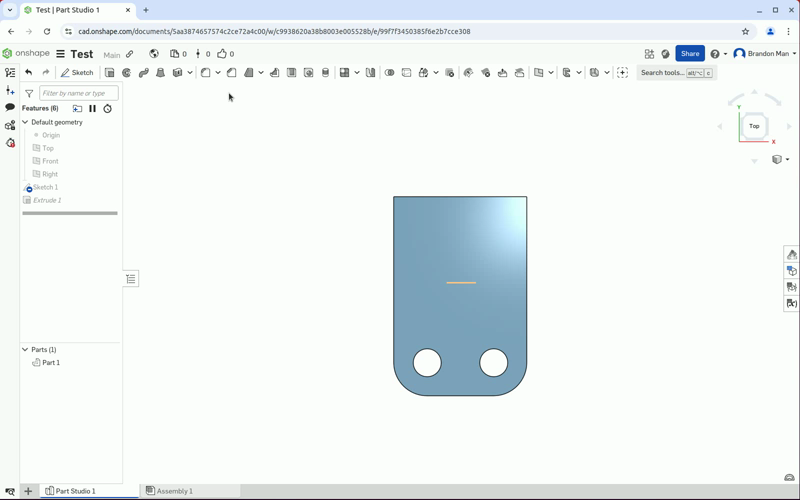
mouse_move(73, 352)
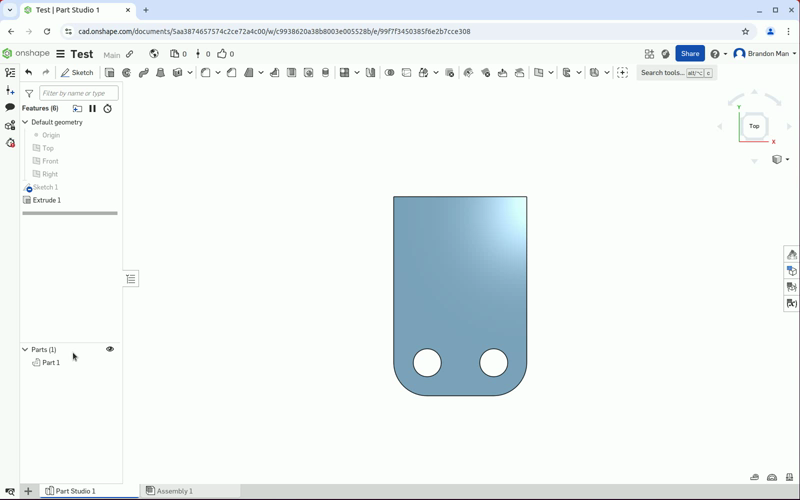
key(y)
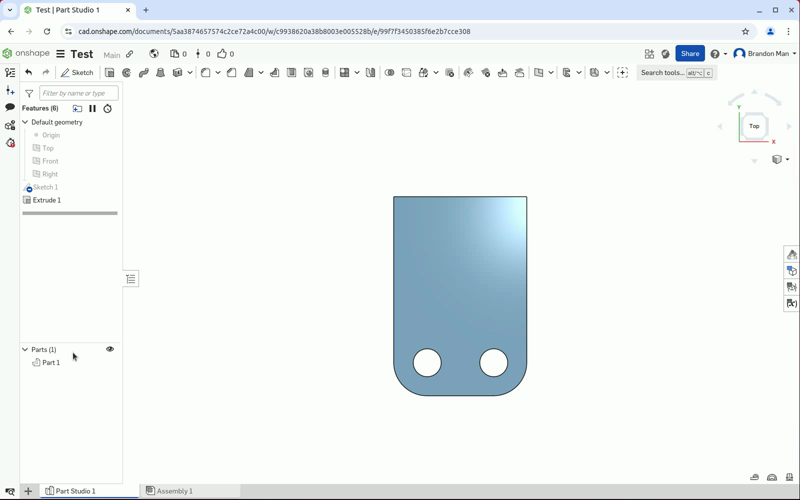
key(shift+p)
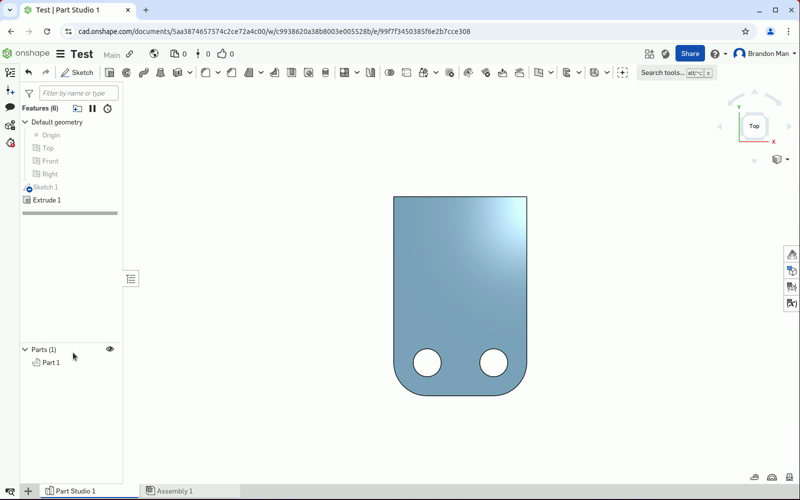
key(space)
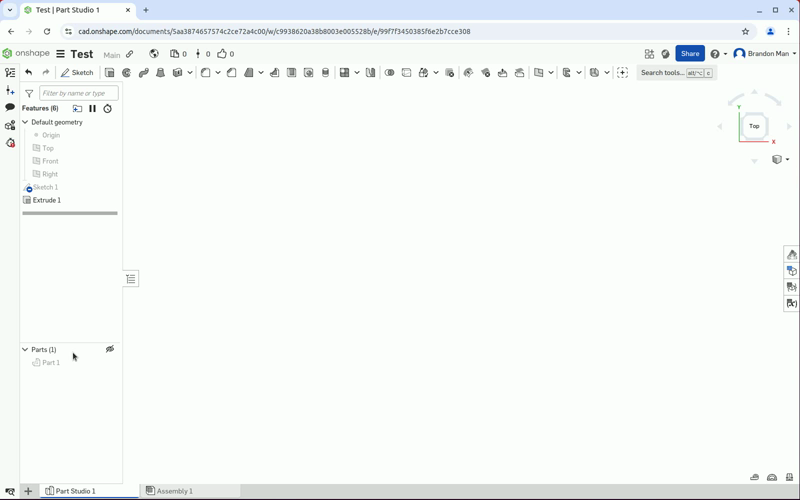
key_down(shift)
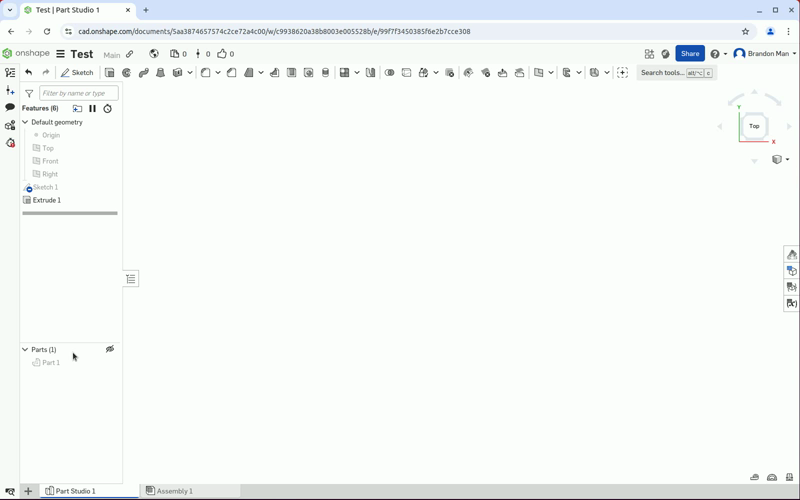
key(up)
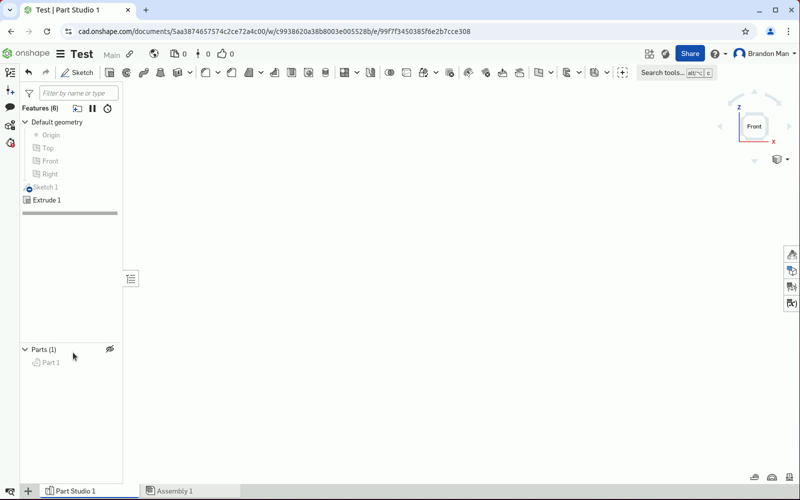
key_up(shift)
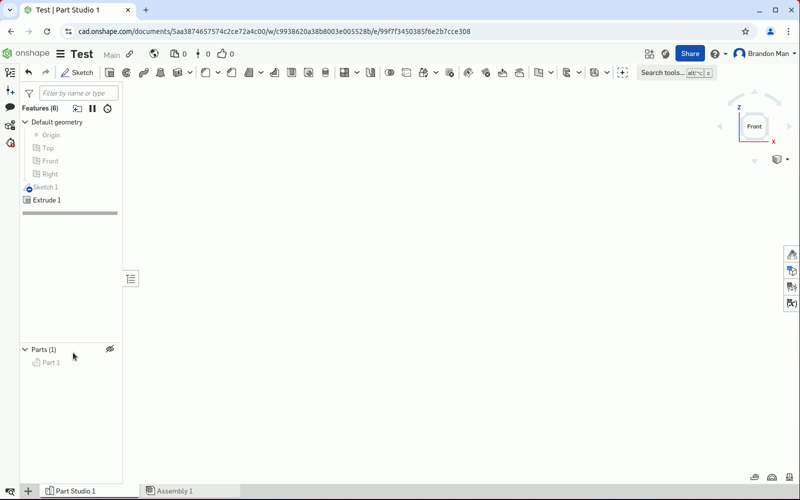
key(space)
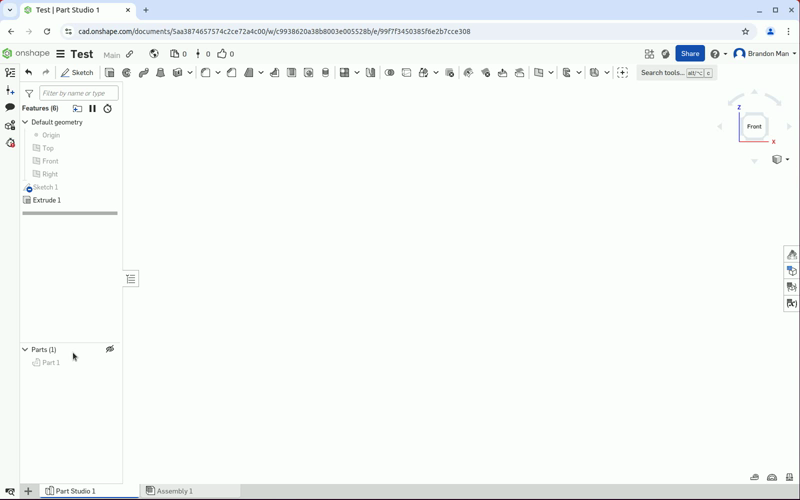
key_down(shift)
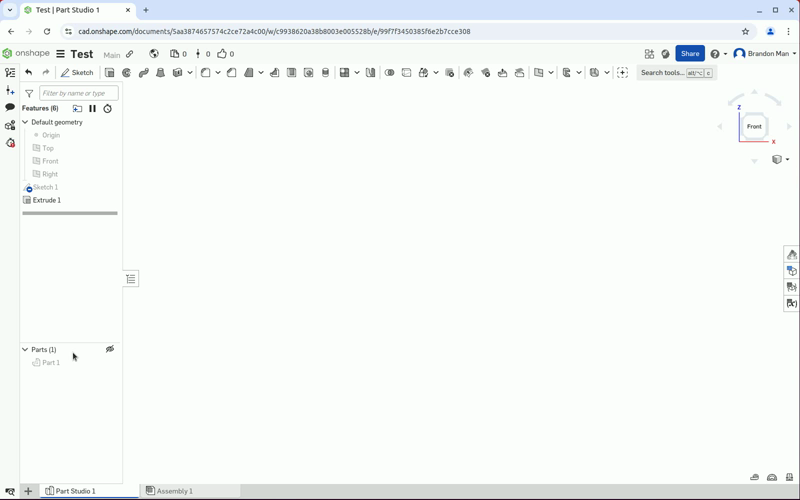
key(left)
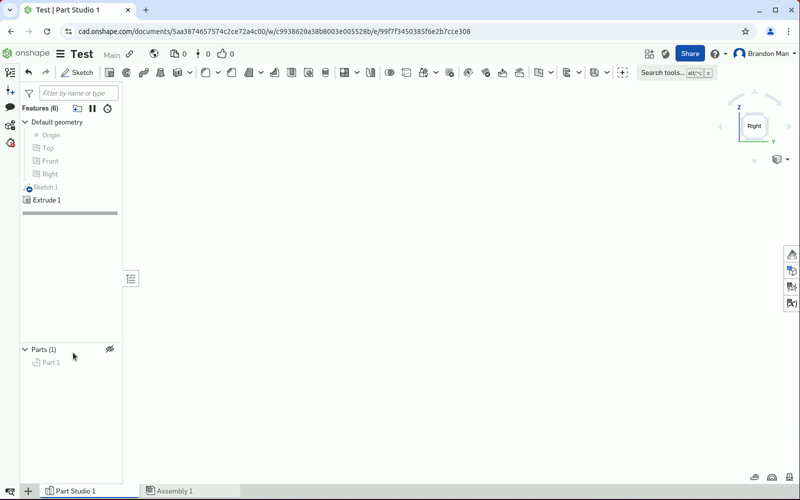
key_up(shift)
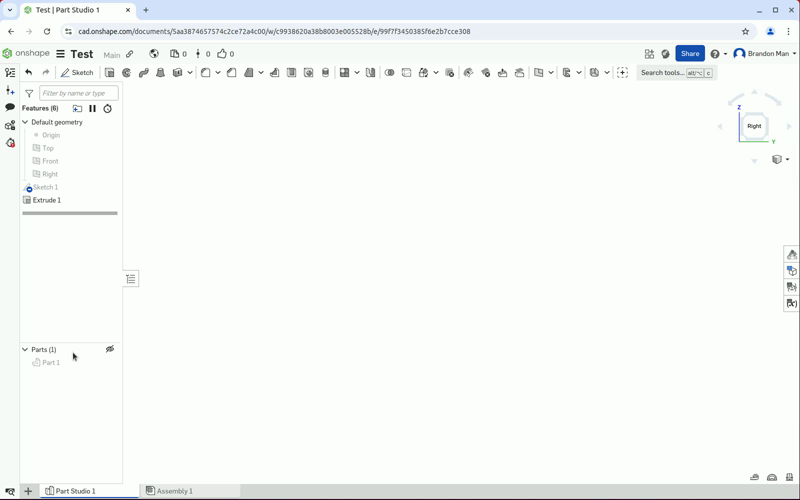
mouse_move(73, 352)
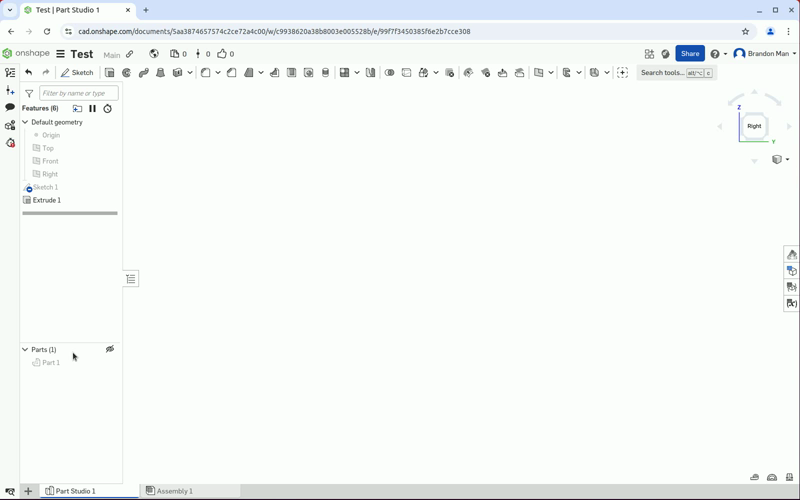
key(shift+y)
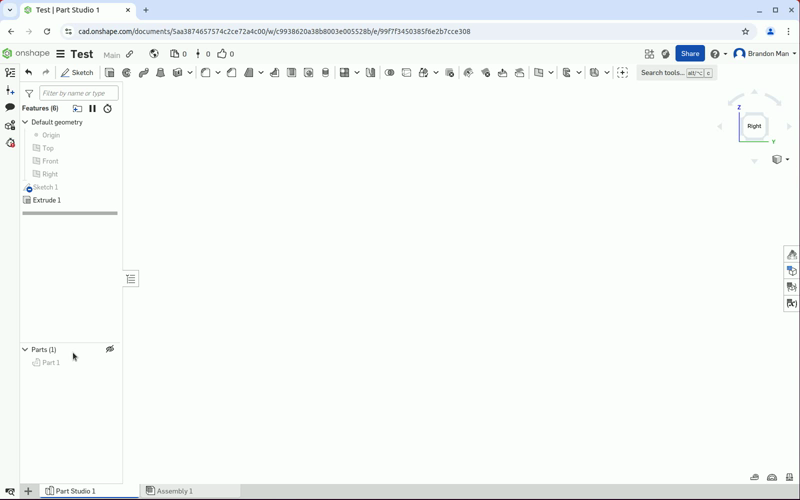
key(shift+s)
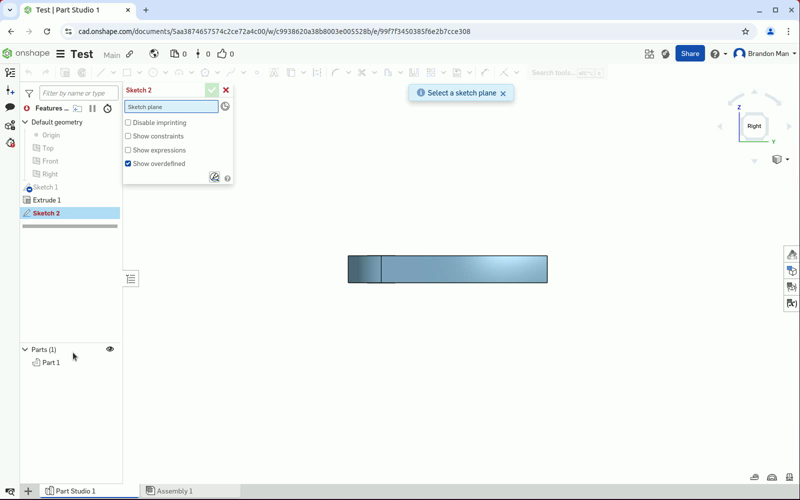
mouse_move(73, 176)
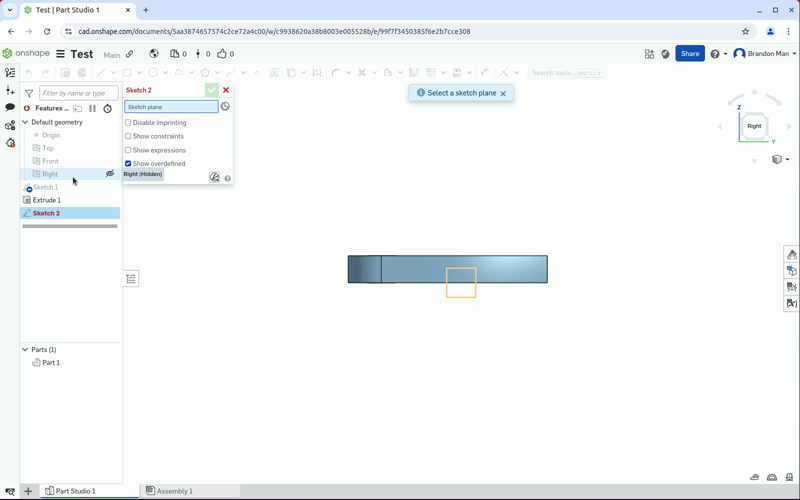
click(73, 176)
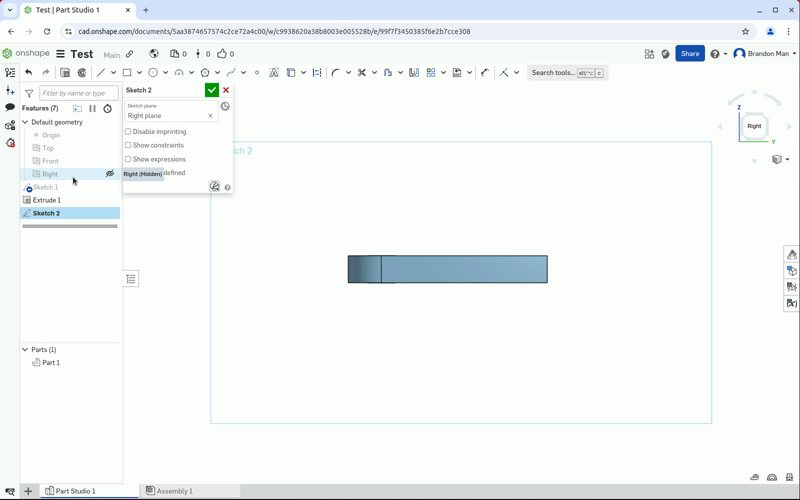
mouse_move(73, 352)
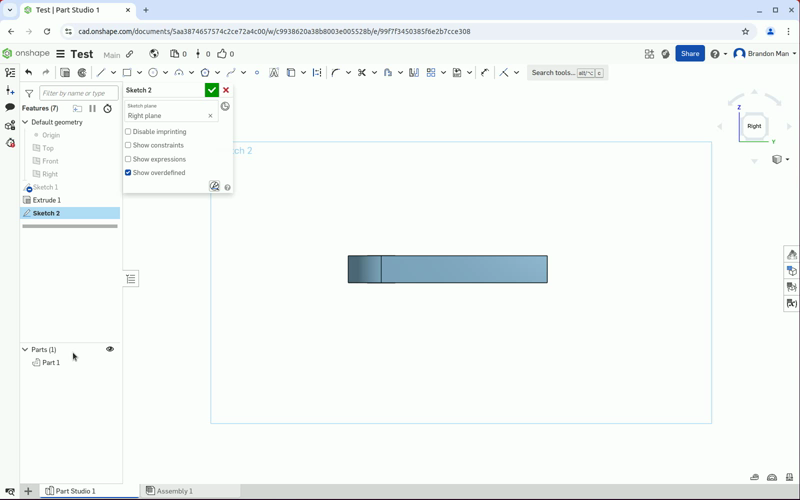
key(y)
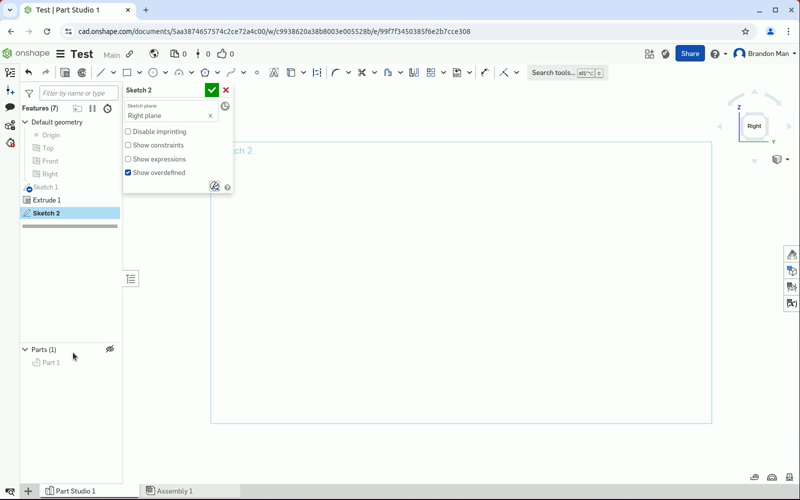
key(l)
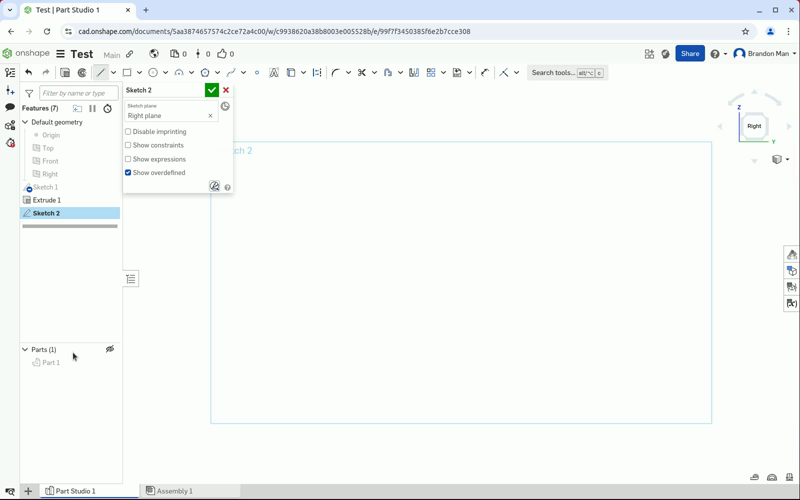
key_down(shift)
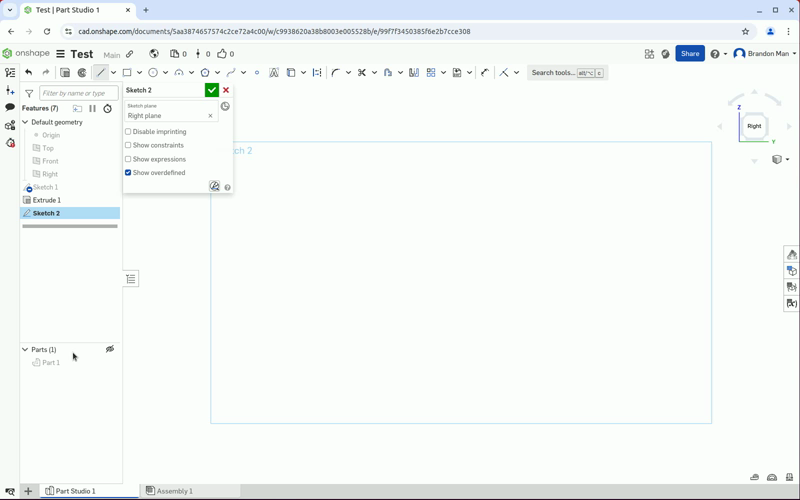
mouse_move(348, 255)
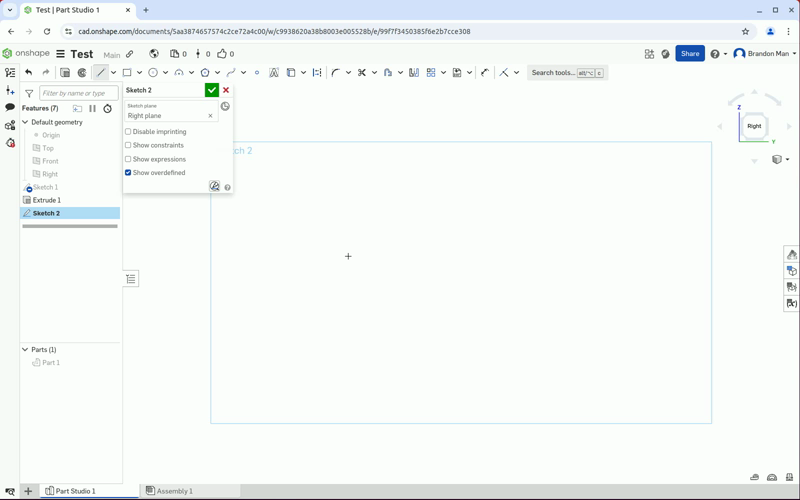
click(348, 255)
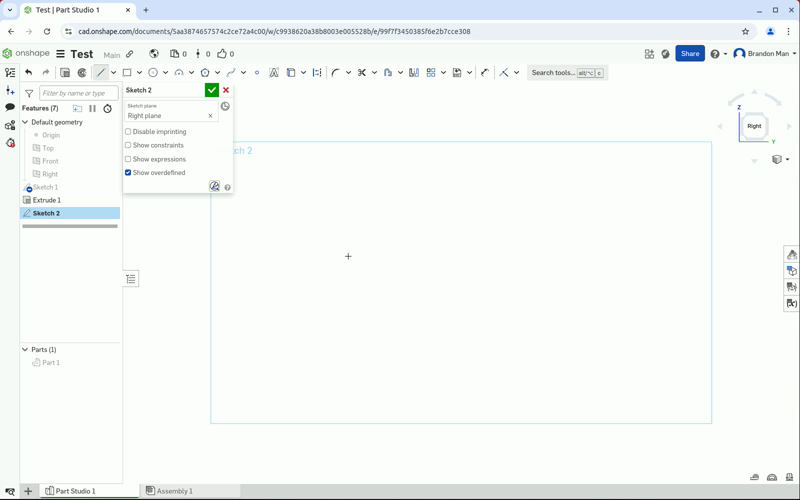
key_up(shift)
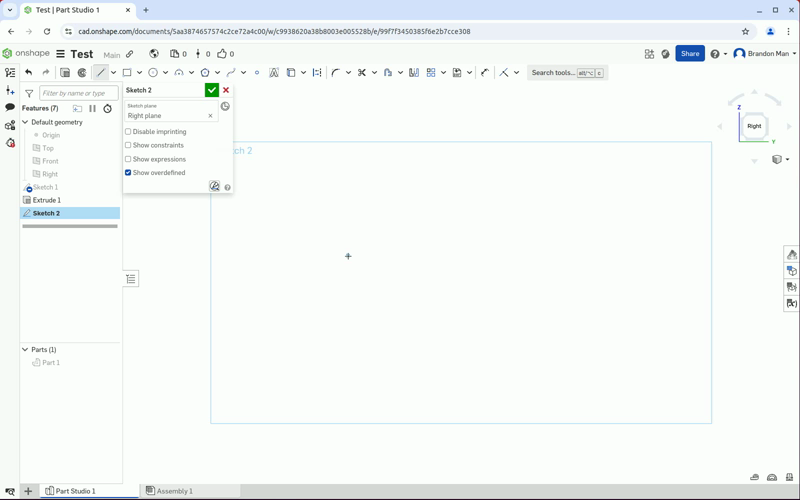
key_down(shift)
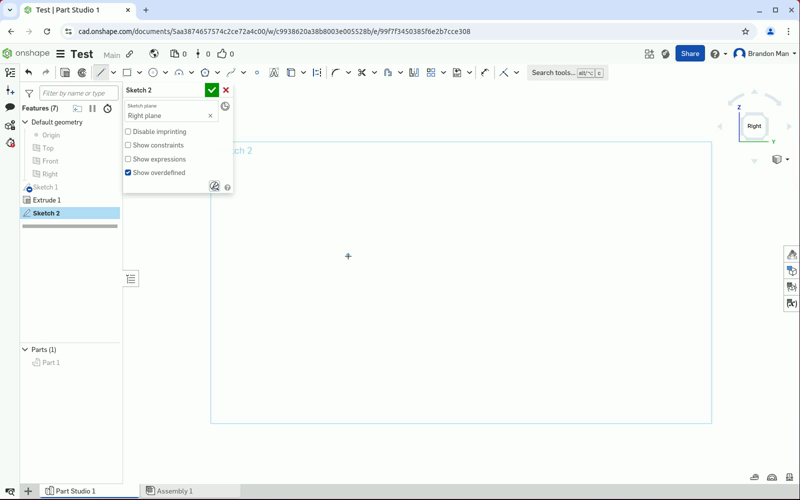
mouse_move(530, 255)
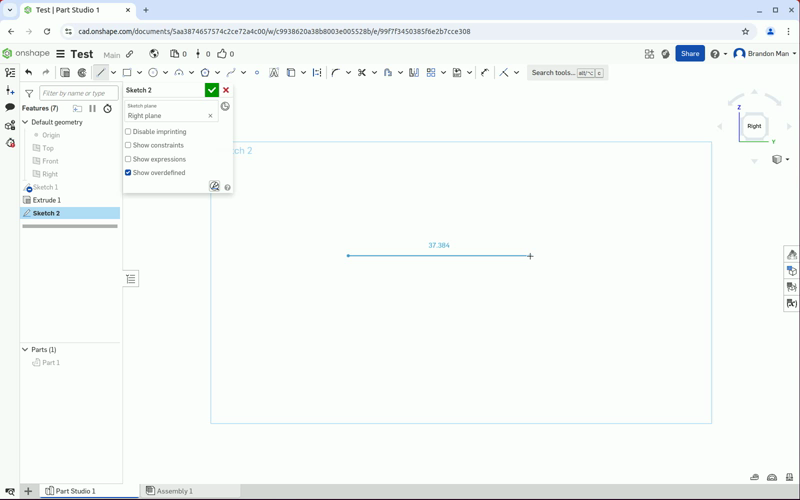
click(530, 255)
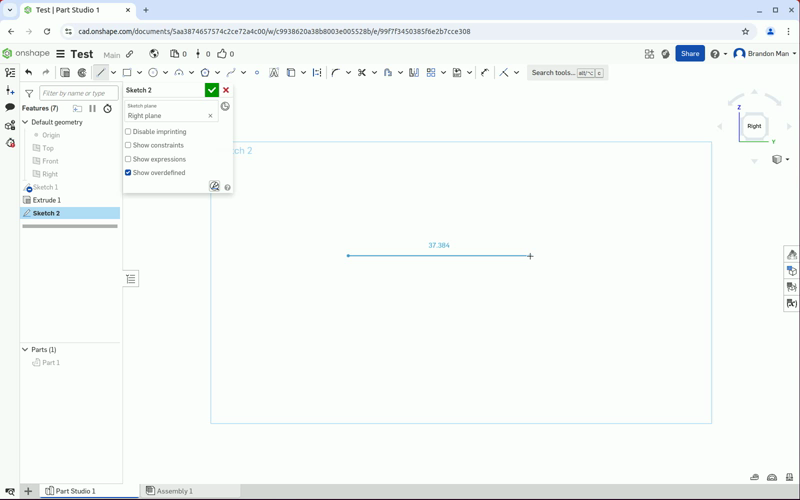
key_up(shift)
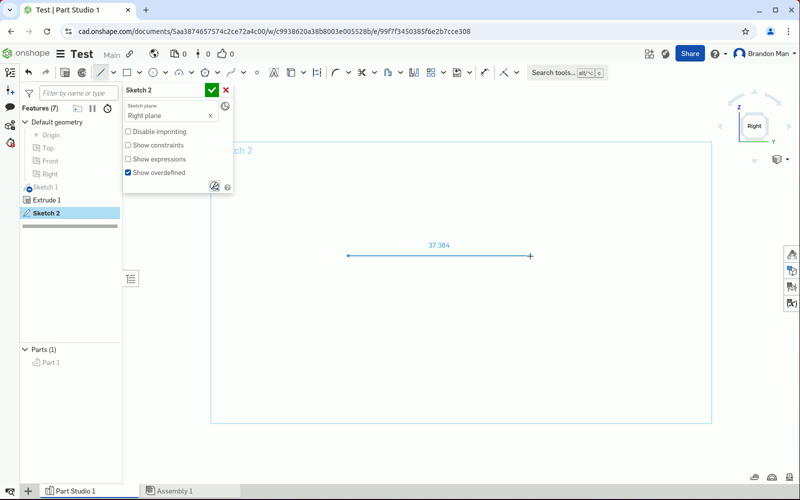
key_down(shift)
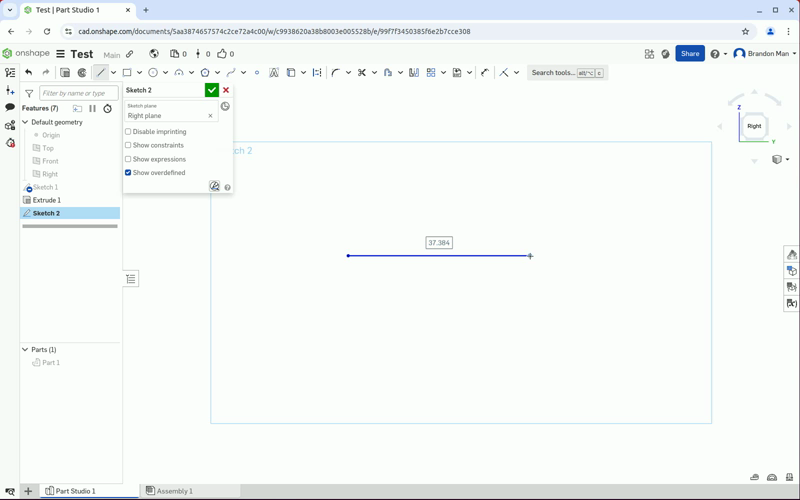
mouse_move(530, 188)
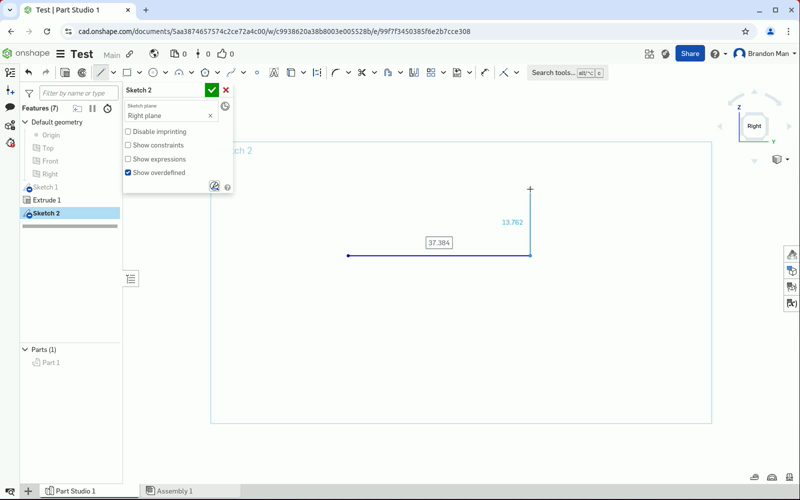
click(530, 188)
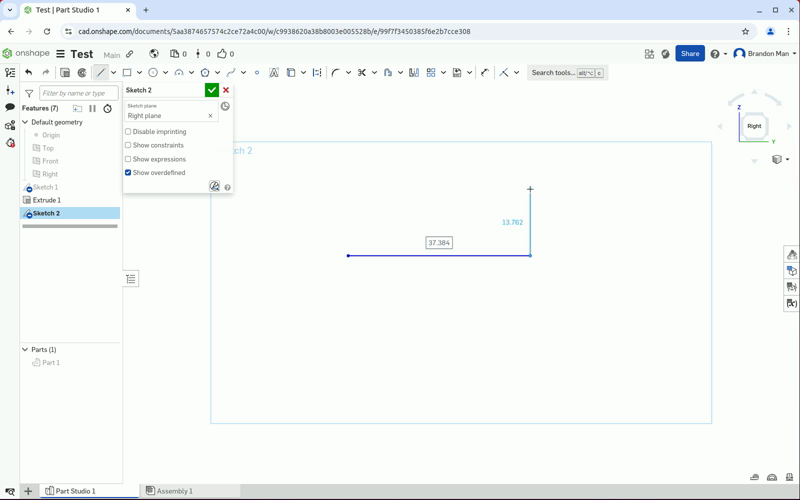
key_up(shift)
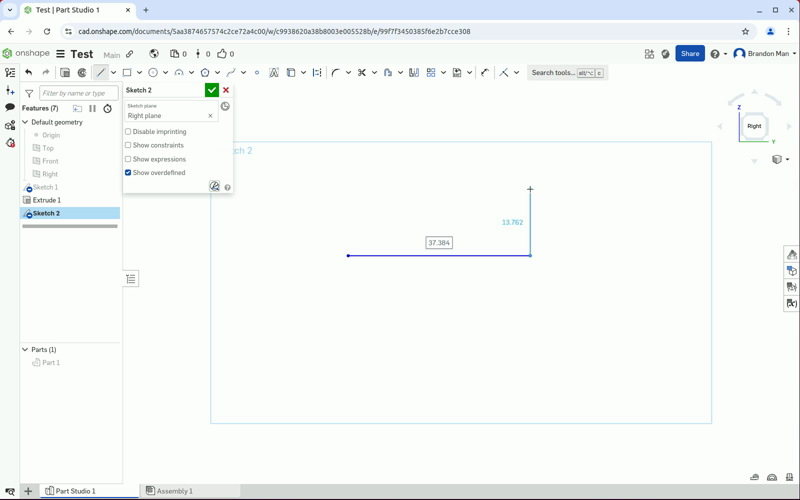
key_down(shift)
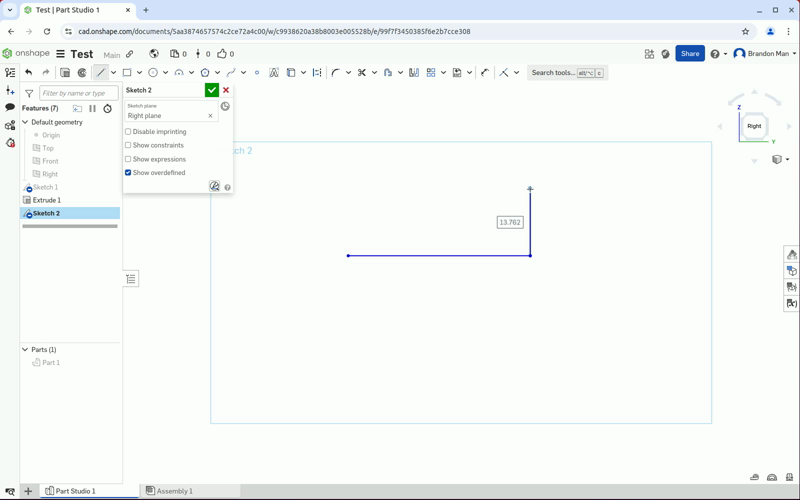
mouse_move(348, 255)
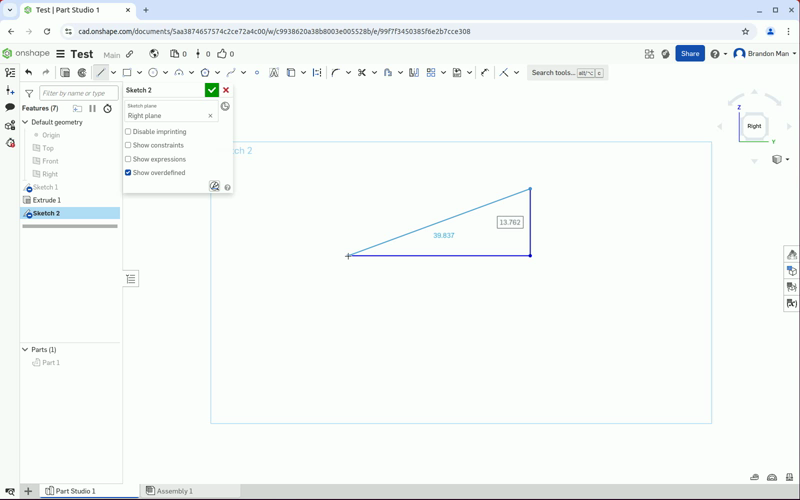
key_up(shift)
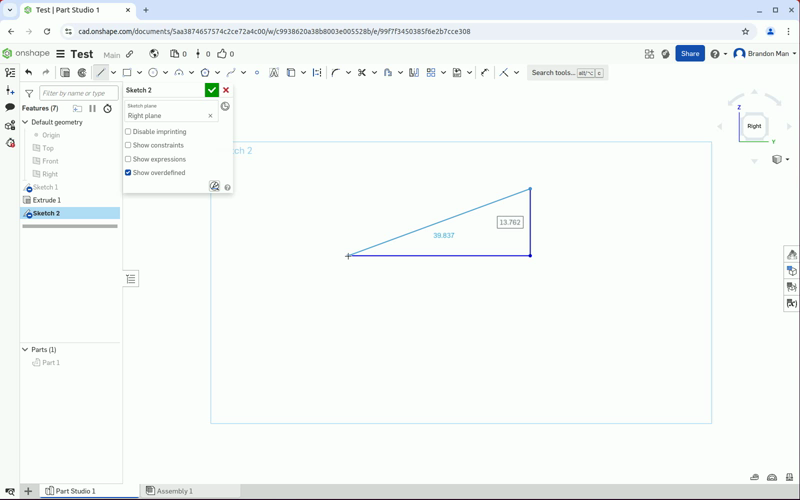
click(348, 255)
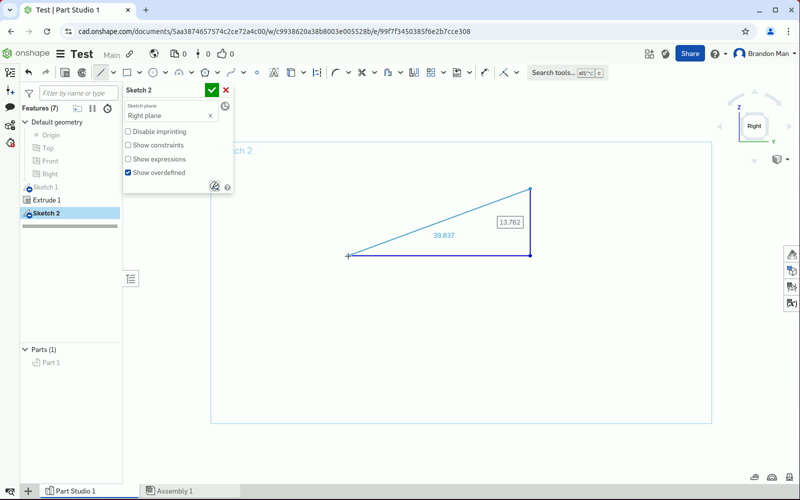
key(esc)
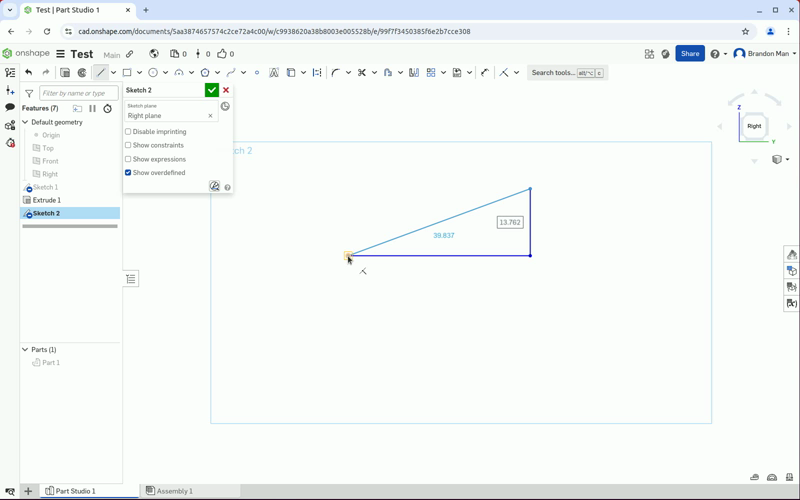
key(l)
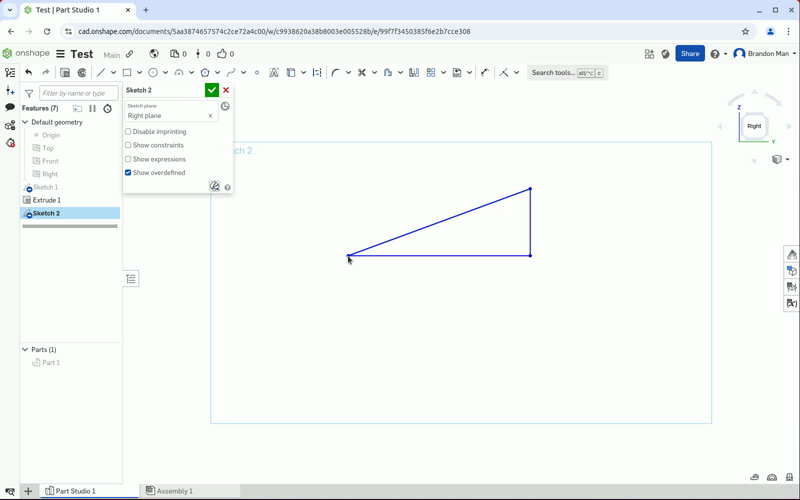
key_down(shift)
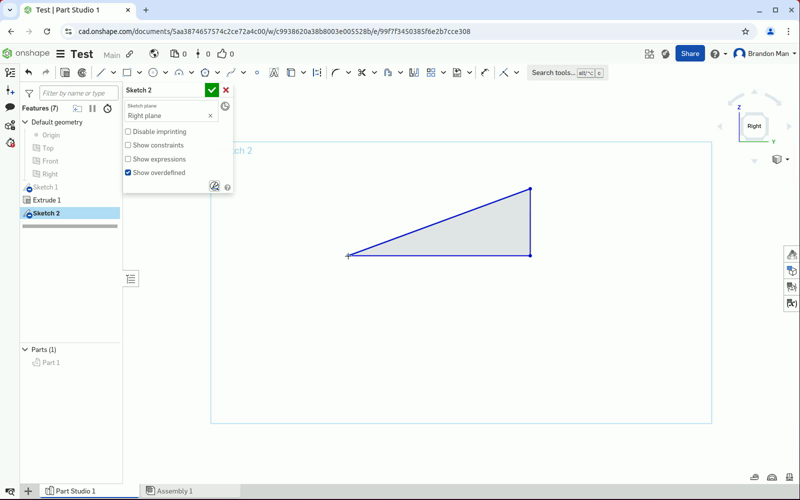
mouse_move(442, 238)
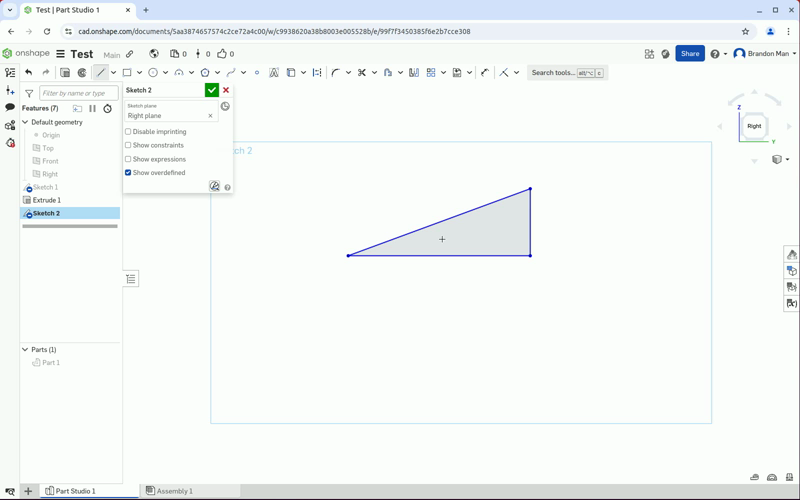
click(442, 238)
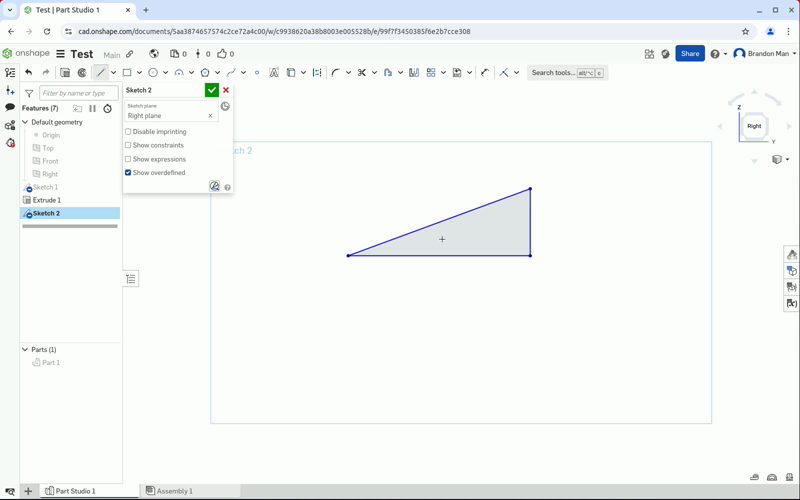
key_up(shift)
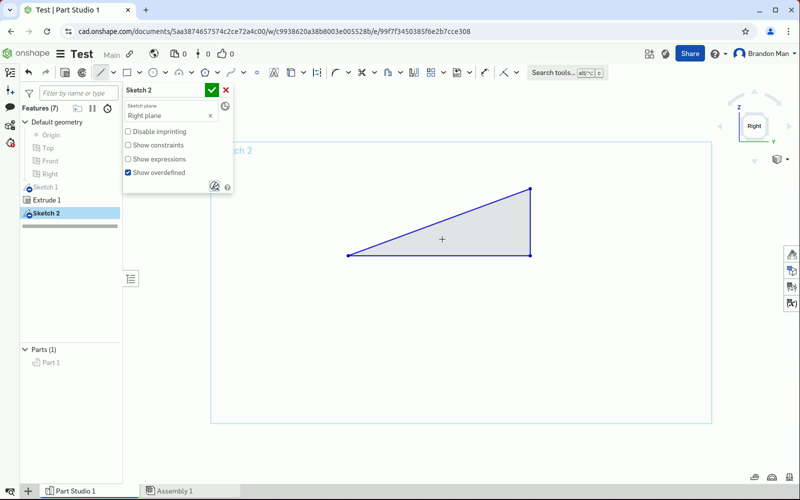
key_down(shift)
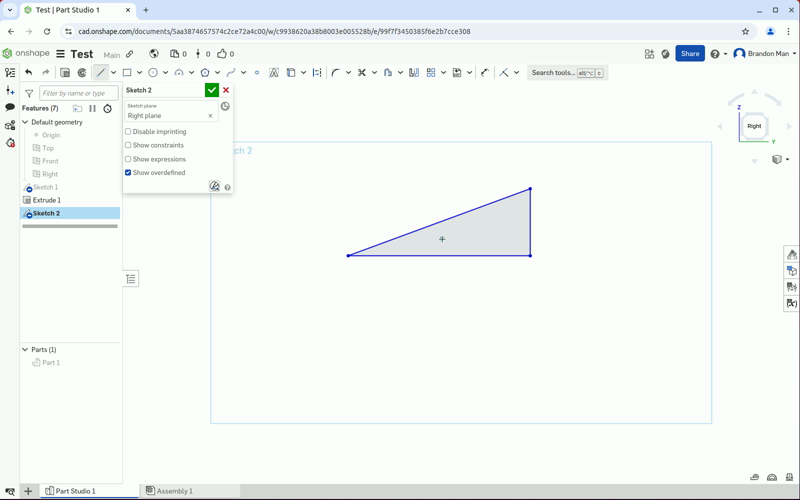
mouse_move(513, 238)
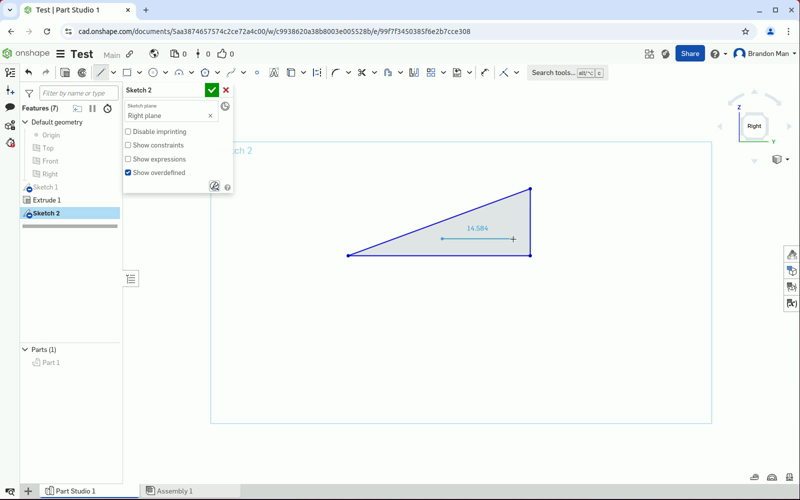
click(513, 238)
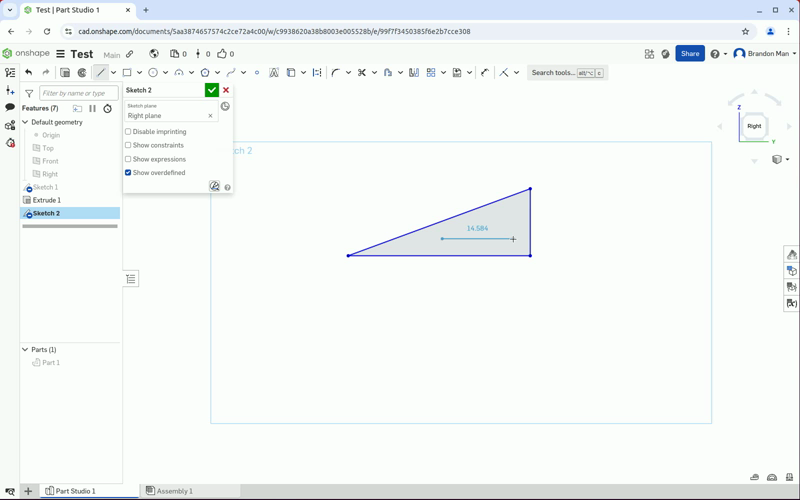
key_up(shift)
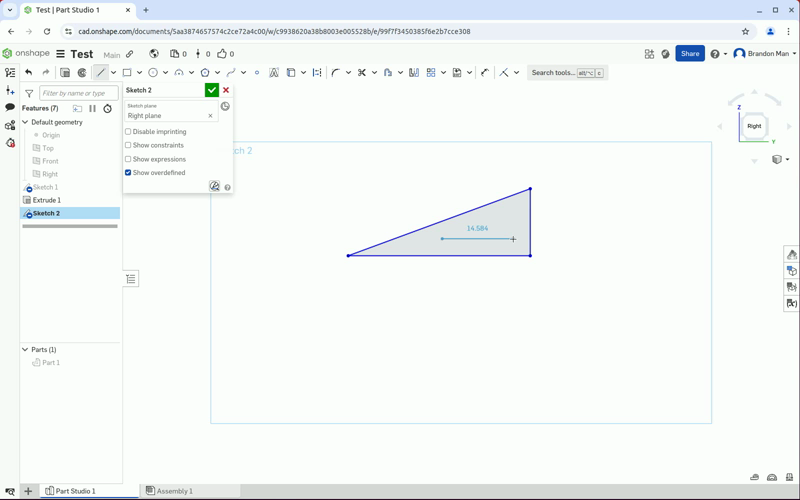
key_down(shift)
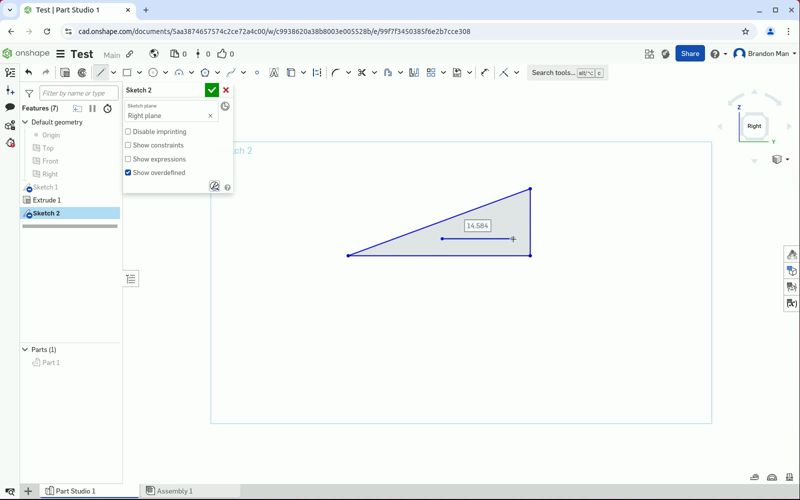
mouse_move(543, 238)
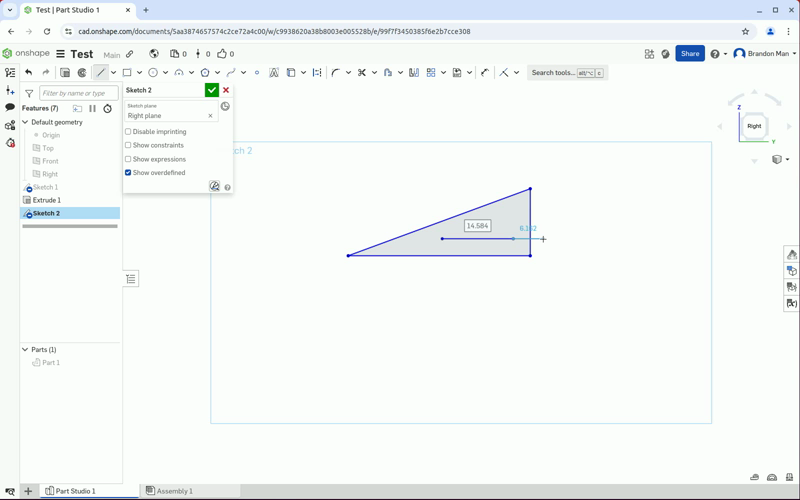
mouse_move(513, 213)
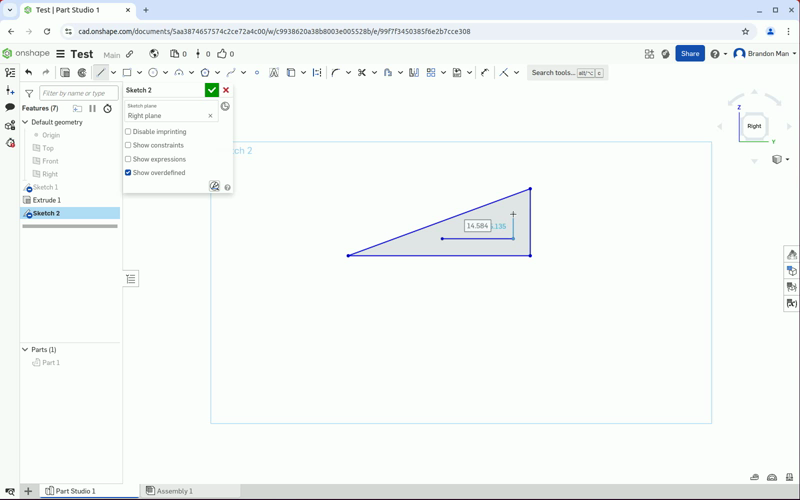
click(513, 213)
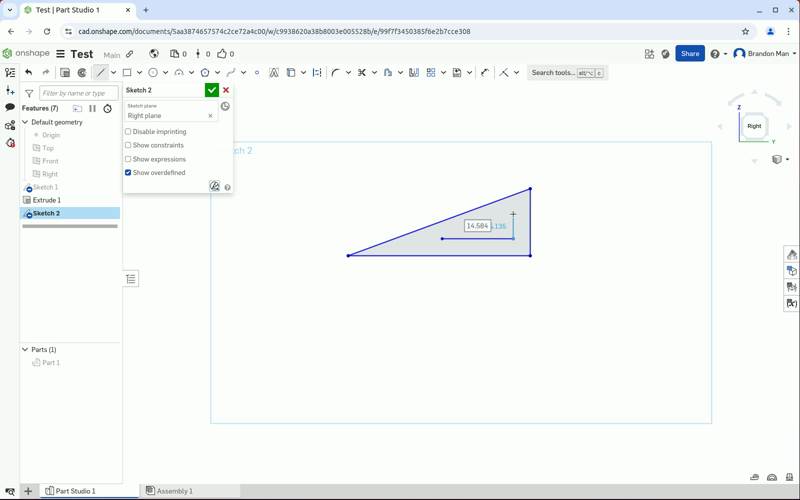
key_up(shift)
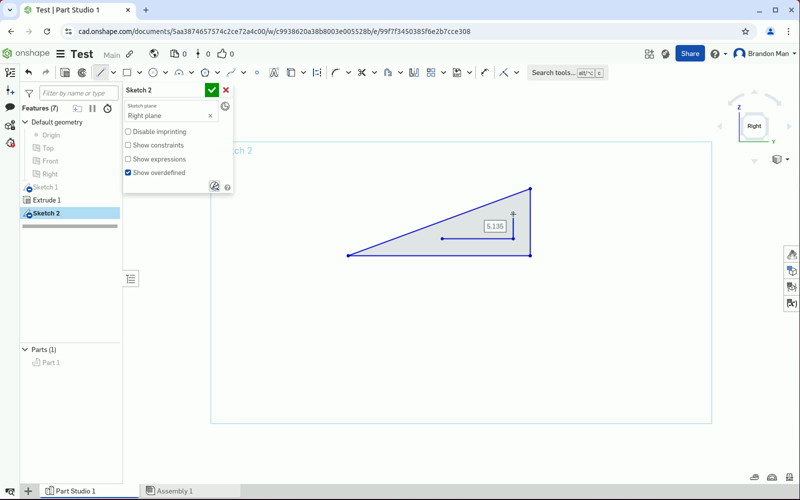
key_down(shift)
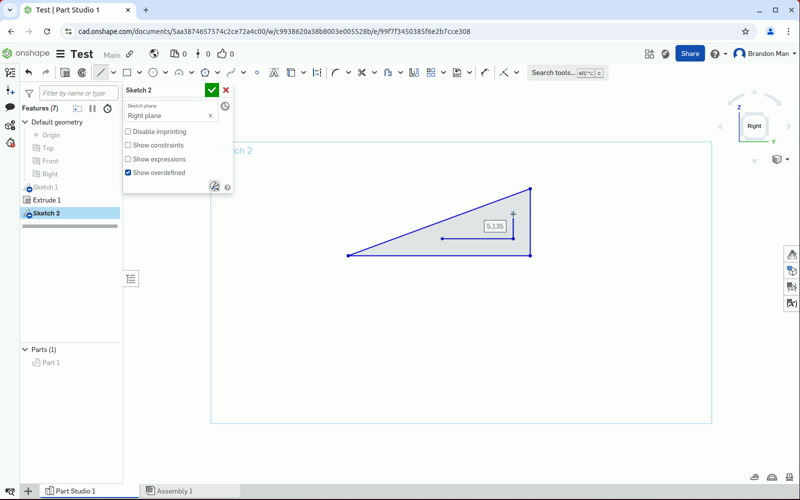
mouse_move(442, 238)
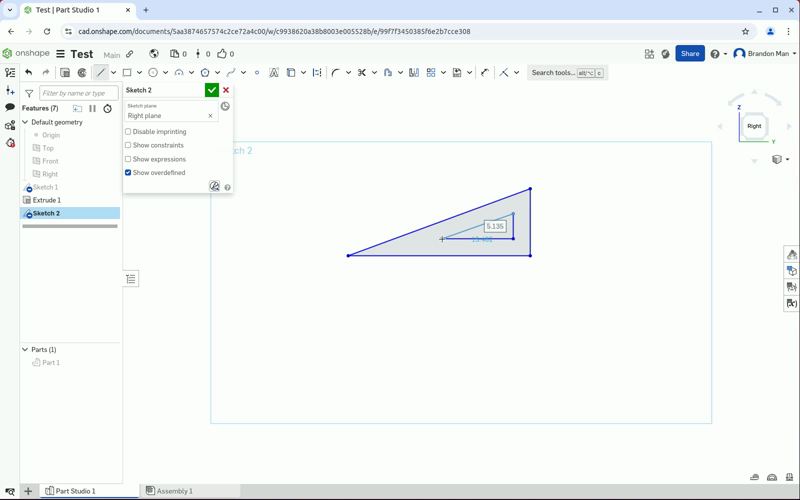
key_up(shift)
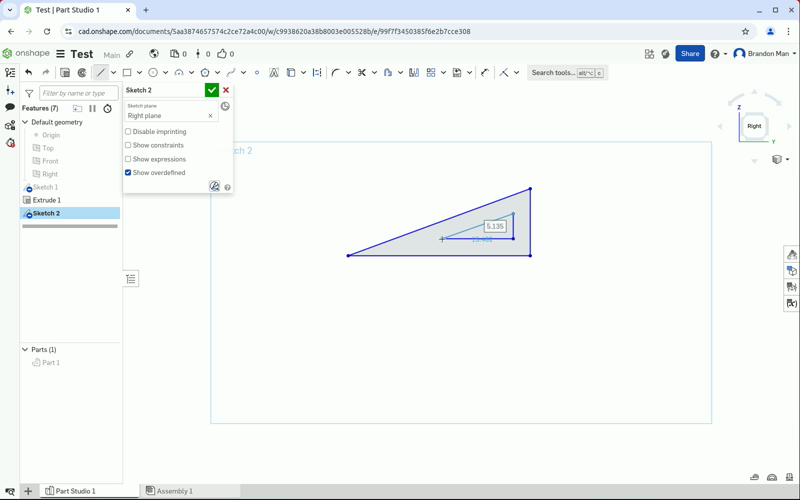
click(442, 238)
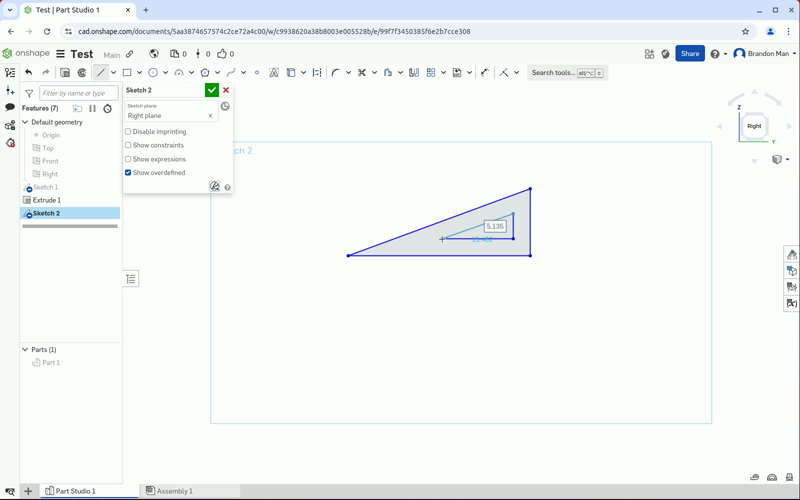
key(esc)
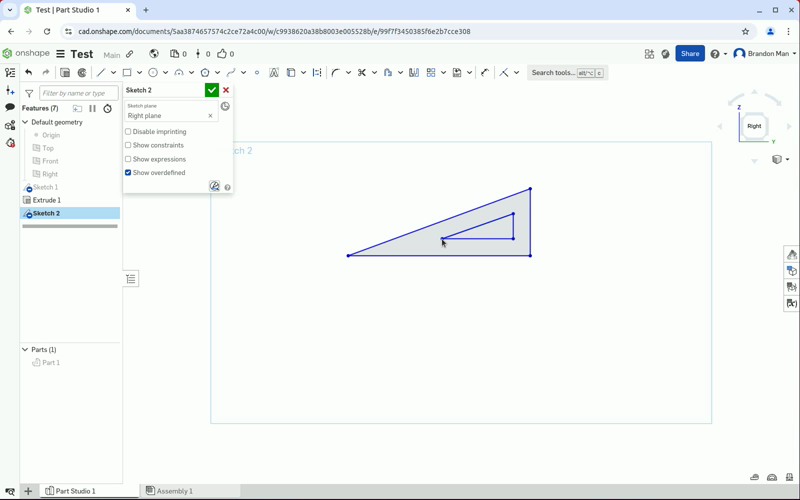
mouse_move(401, 250)
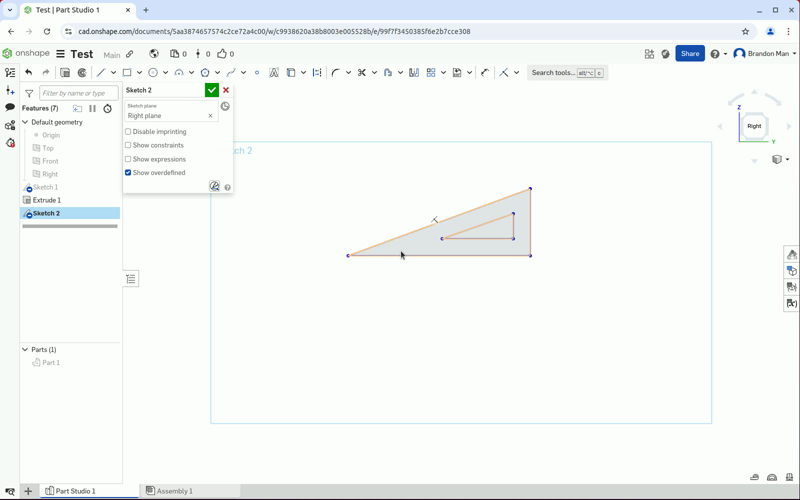
click(401, 250)
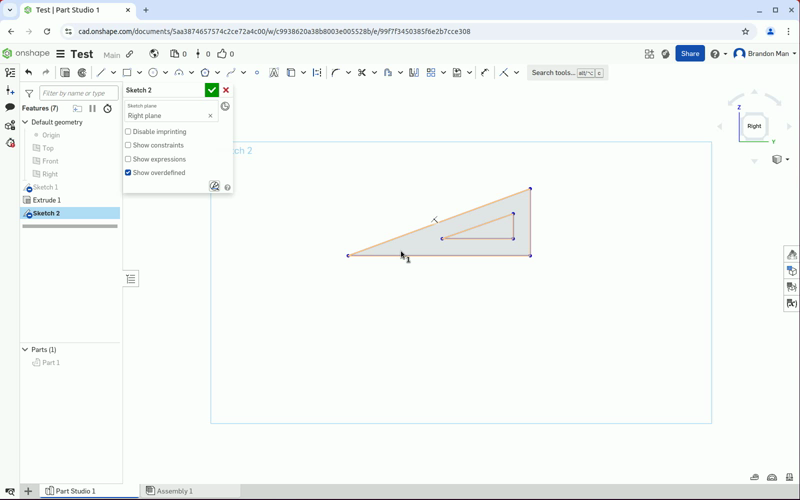
mouse_move(73, 352)
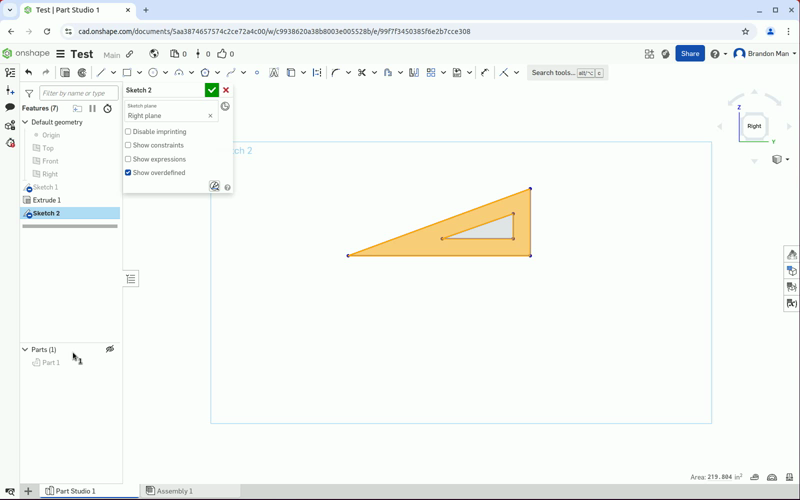
key(shift+y)
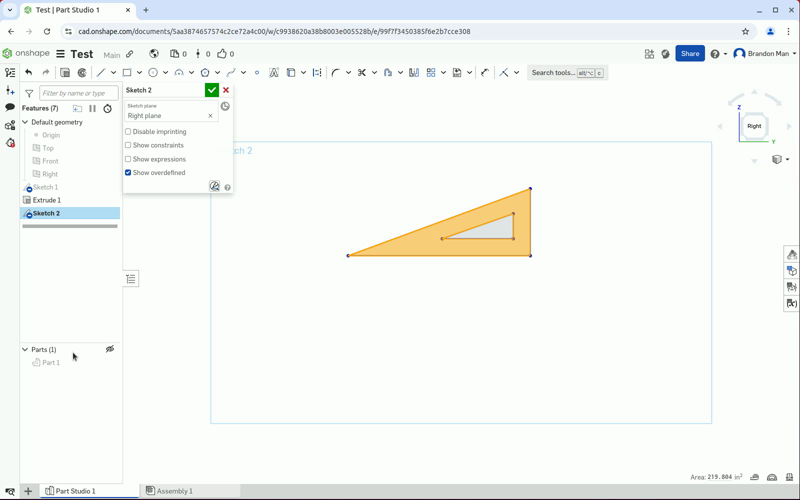
key(shift+e)
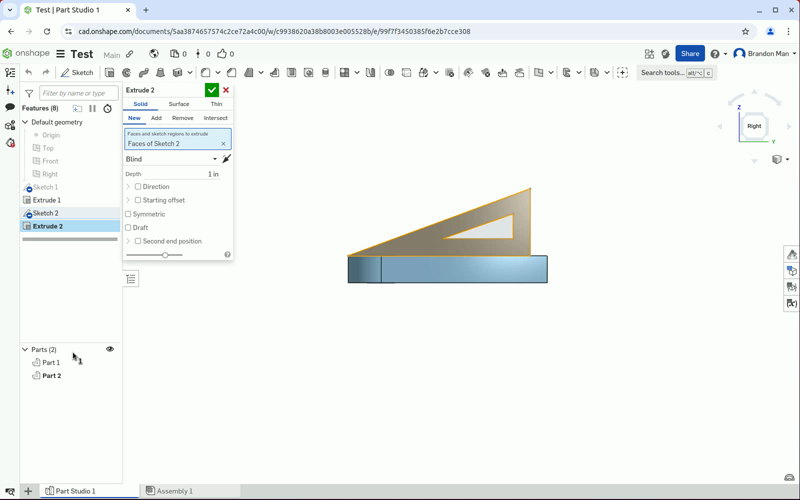
mouse_move(143, 106)
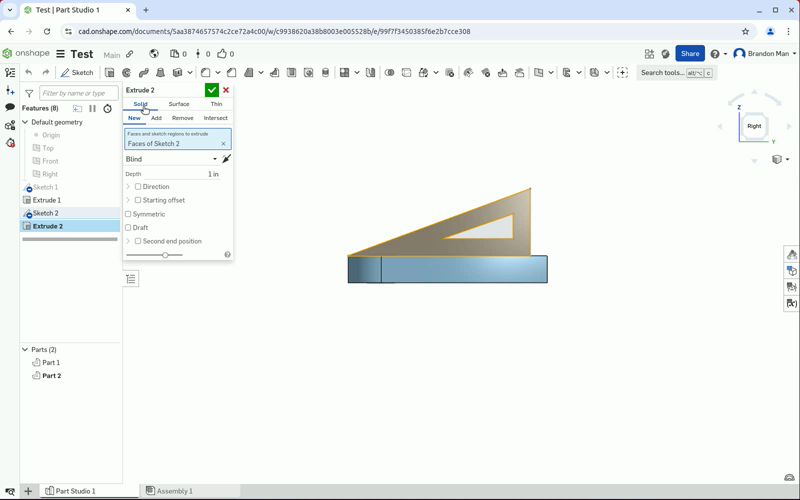
click(143, 106)
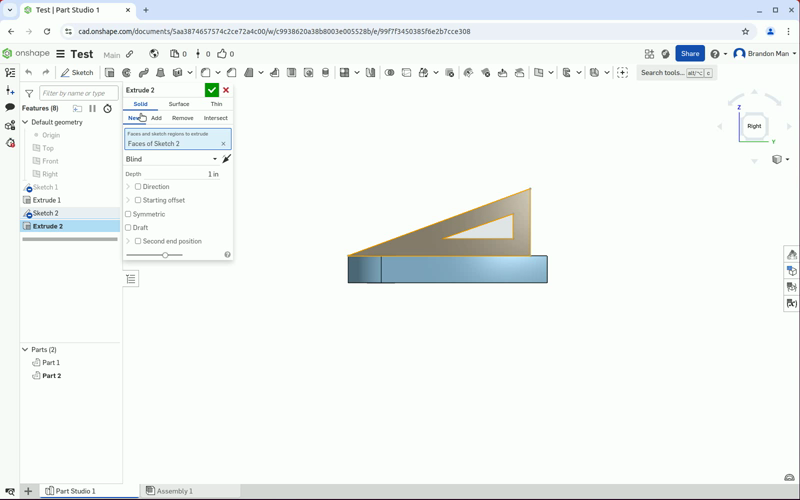
mouse_move(137, 120)
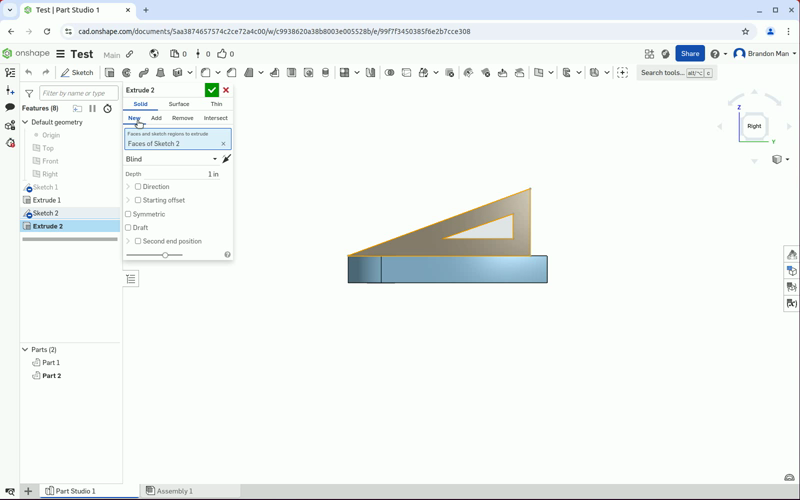
click(137, 120)
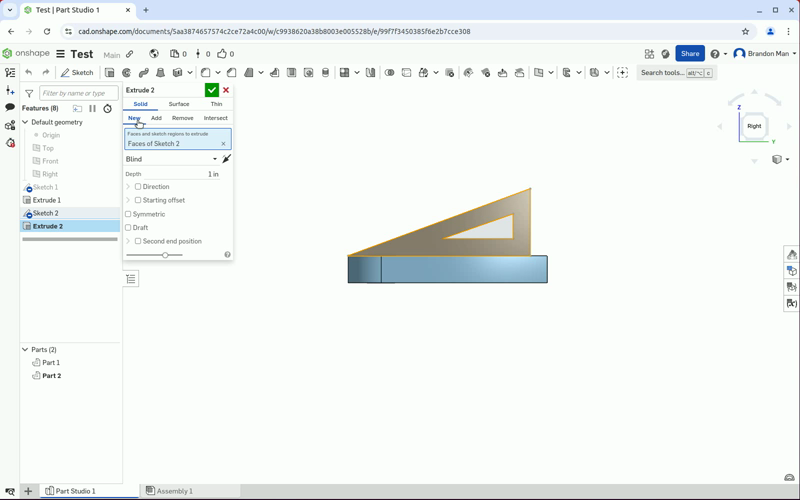
key(tab, 4)
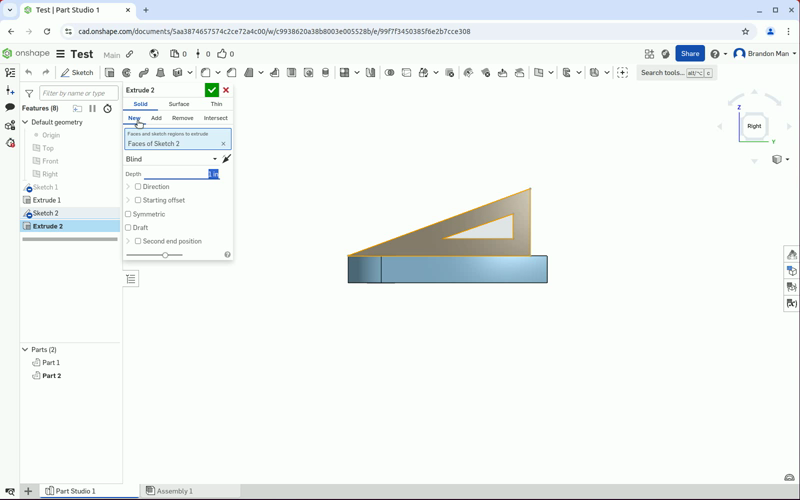
text(4.332)
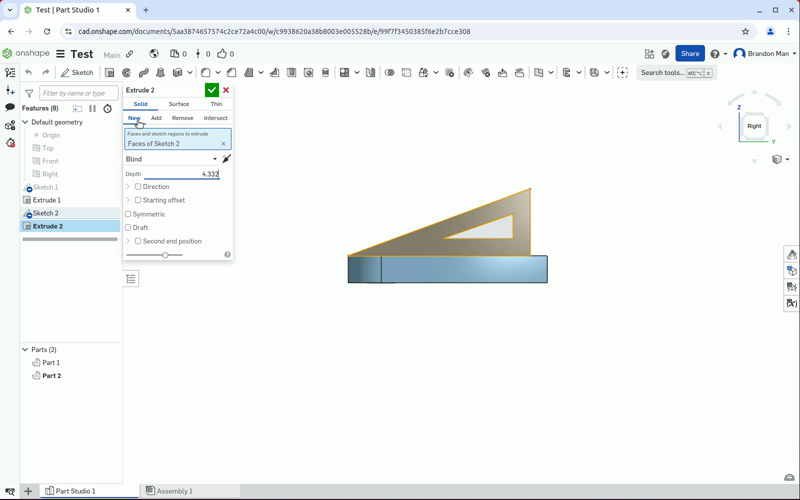
key(tab, 3)
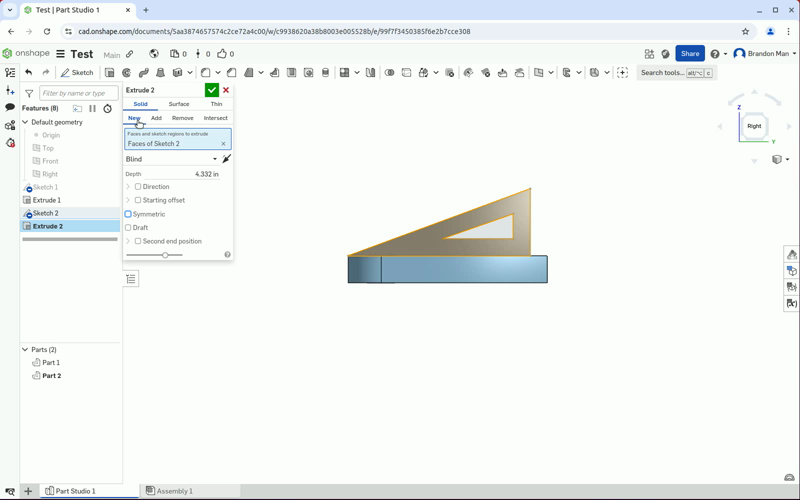
key(space)
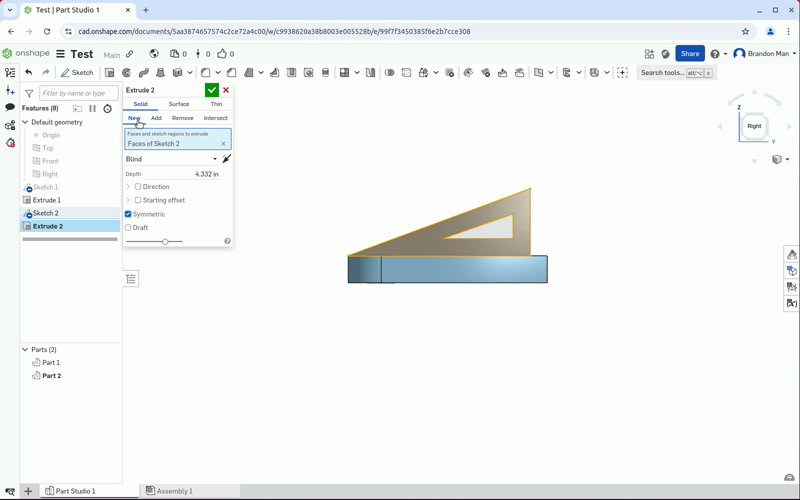
key(enter)
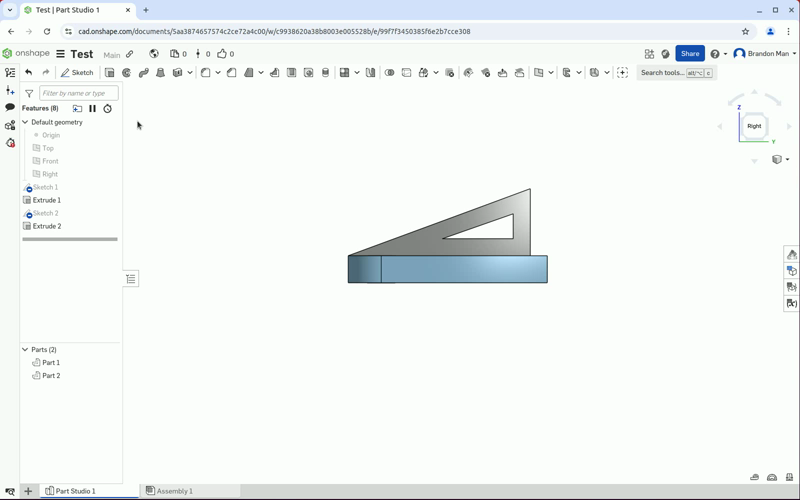
key(shift+h)
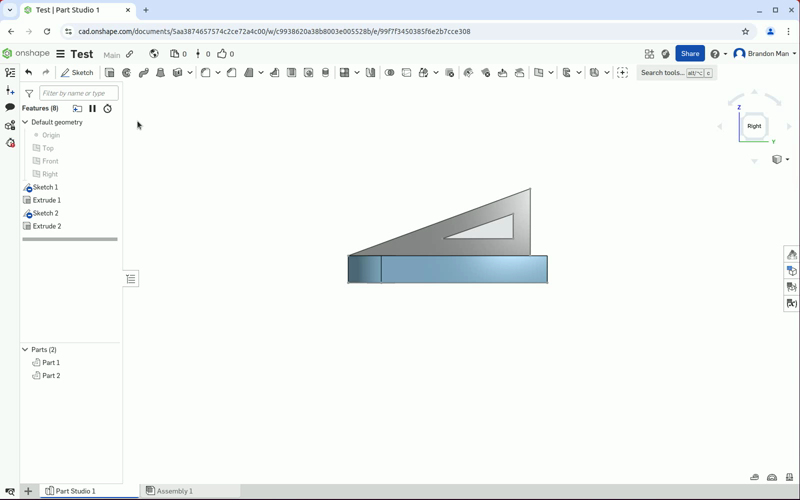
key(shift+h)
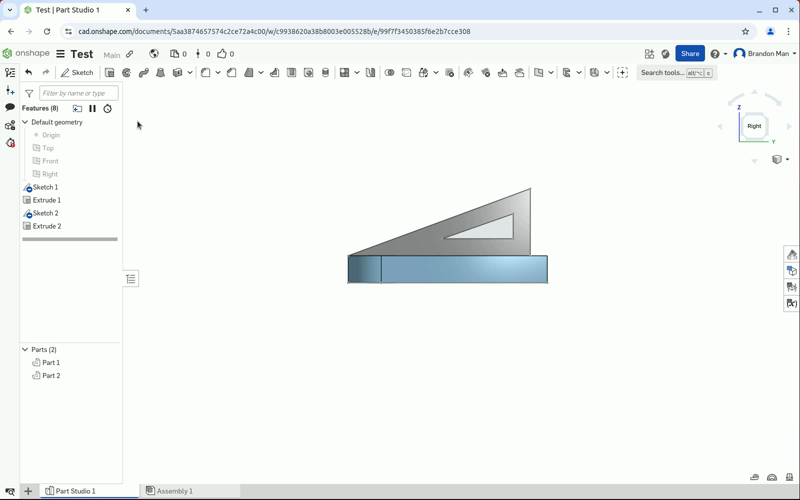
key(shift+7)
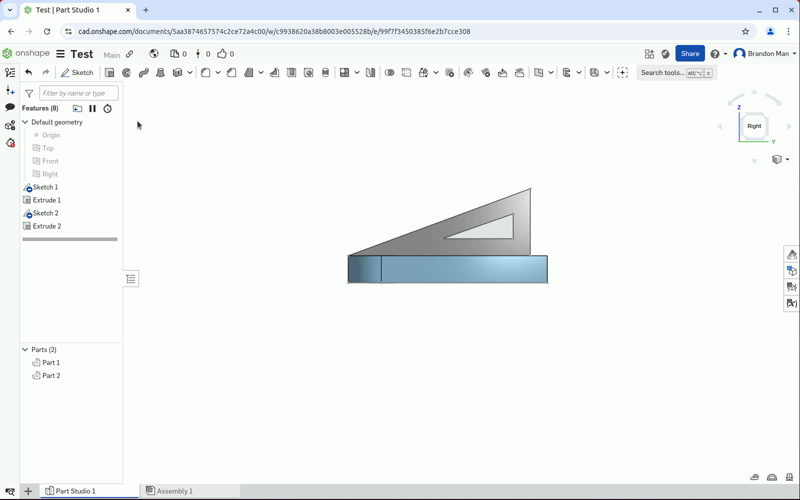
key(right, 2)
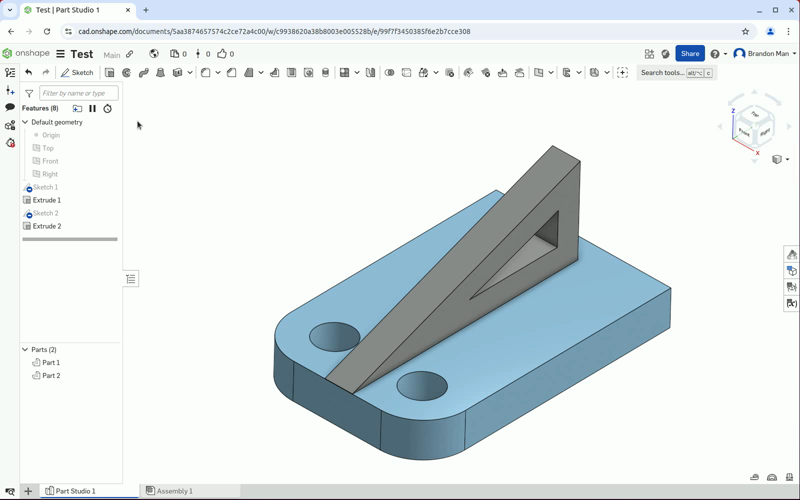
key(down, 2)
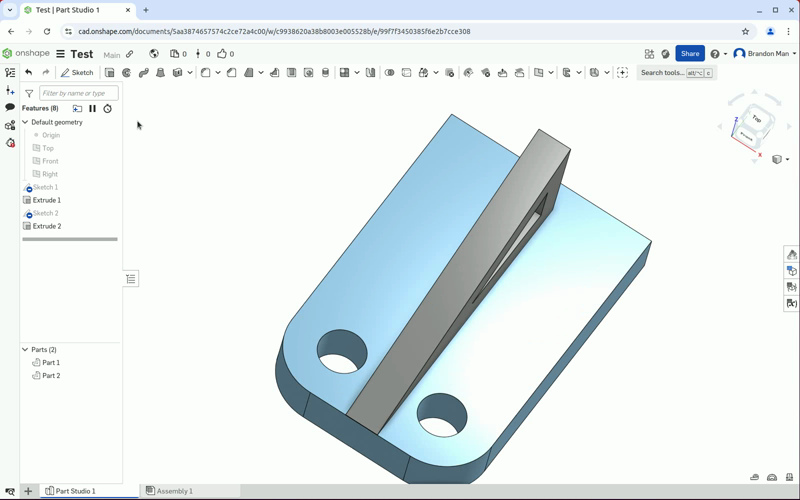
key(up, 2)
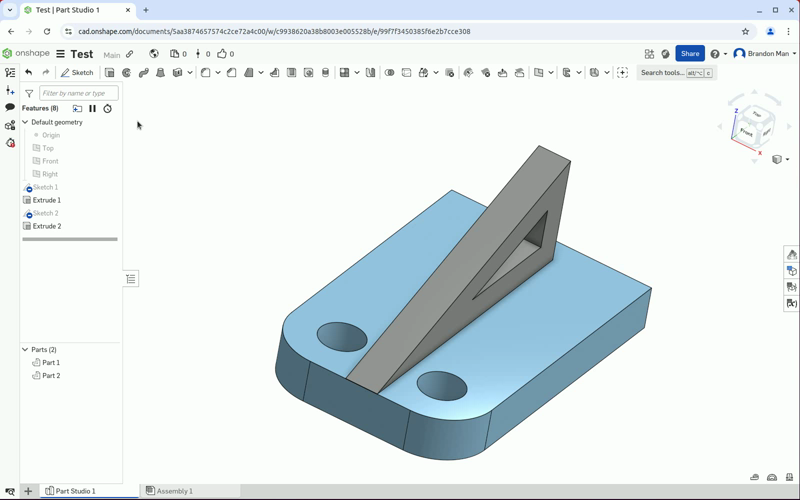
key(left, 2)
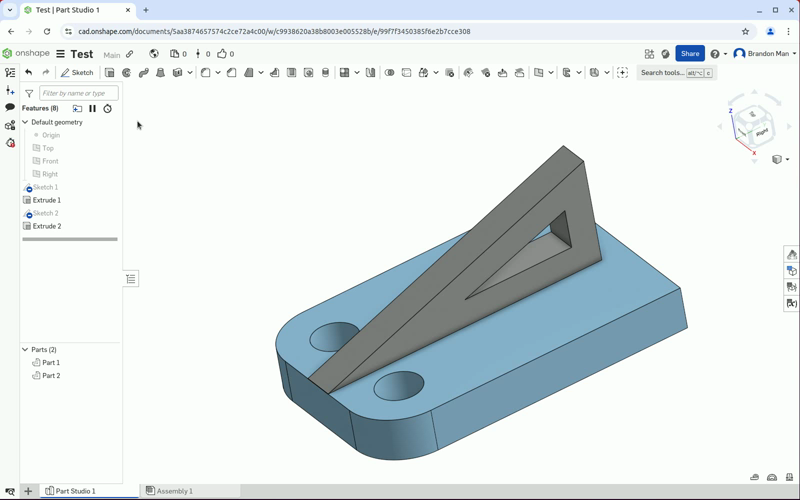
mouse_move(73, 189)
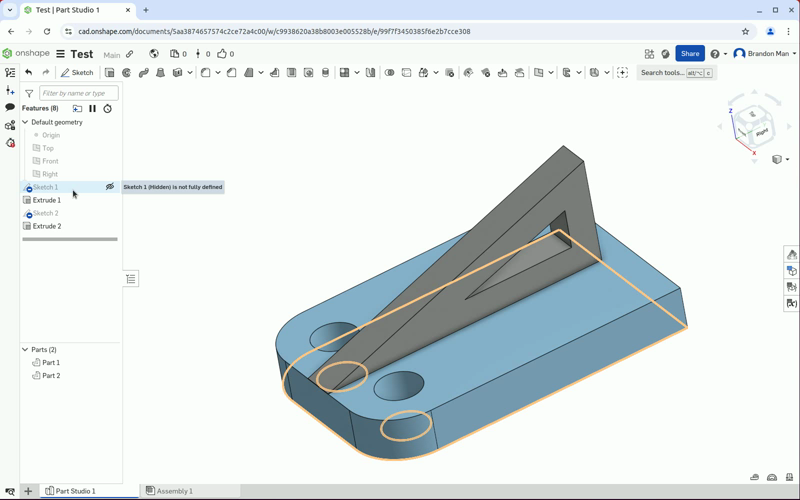
click(73, 189)